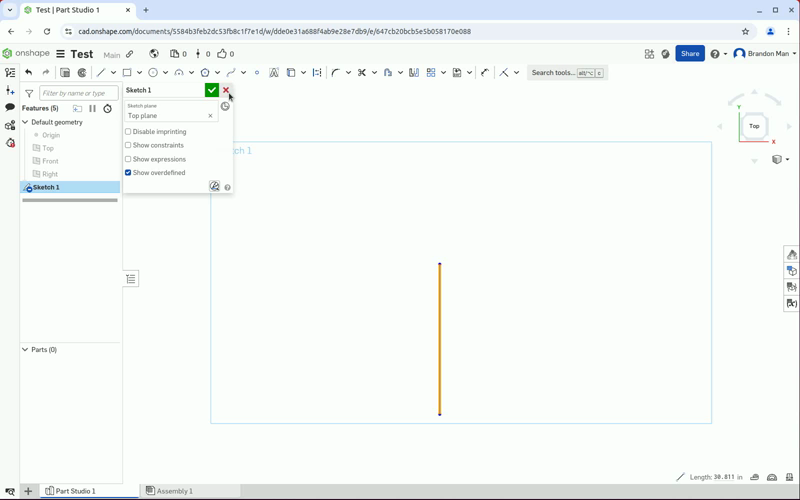
key(shift+h)
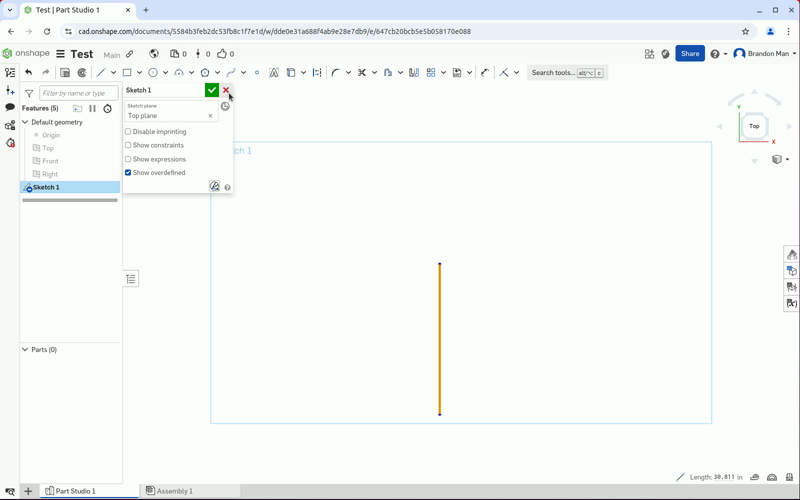
key(shift+s)
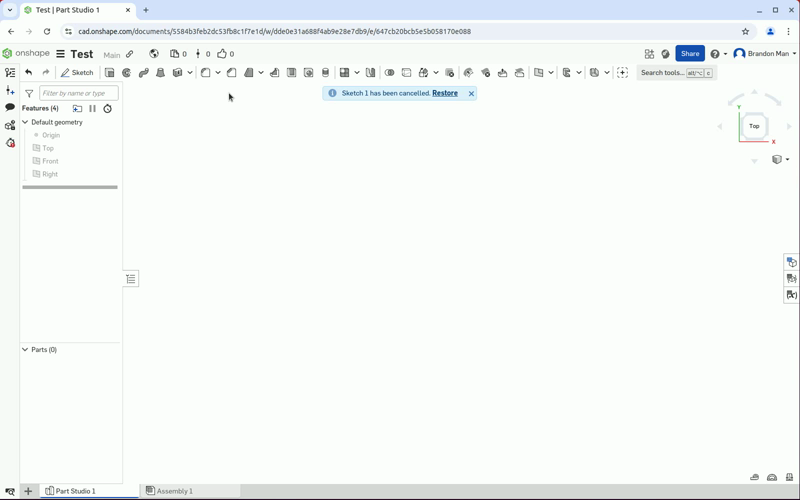
mouse_move(73, 150)
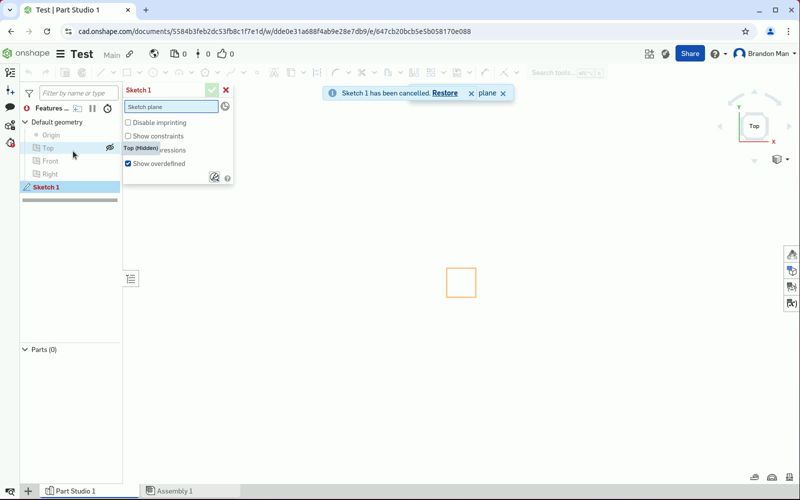
click(73, 150)
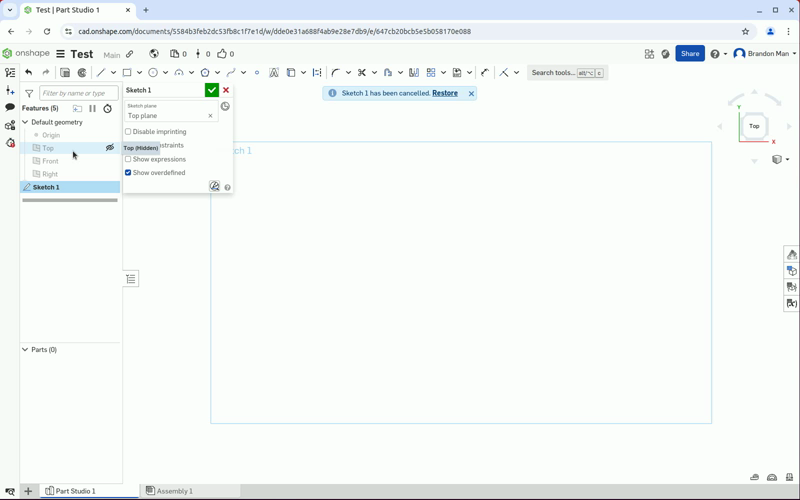
mouse_move(73, 352)
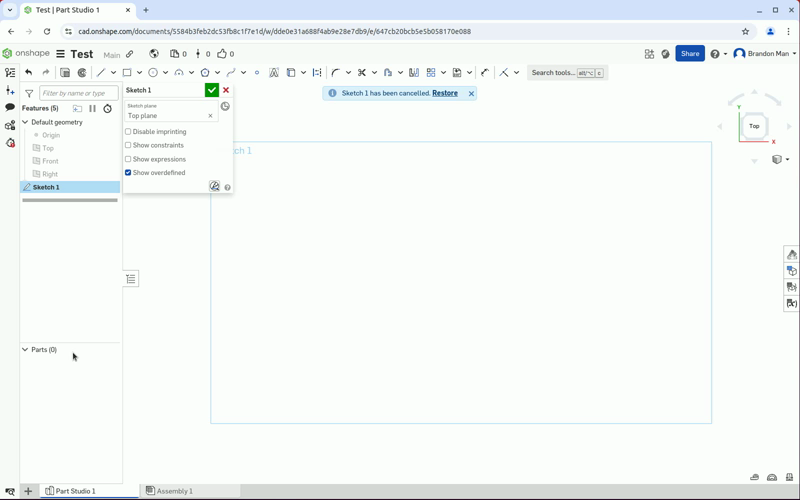
key(y)
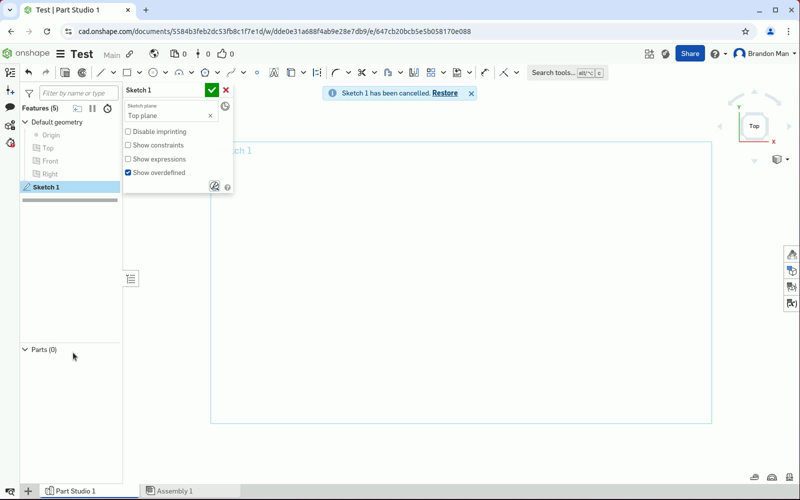
key(l)
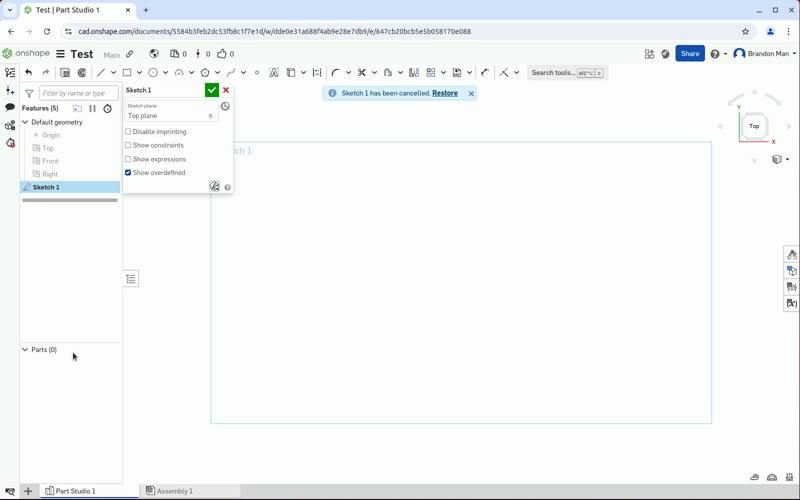
key_down(shift)
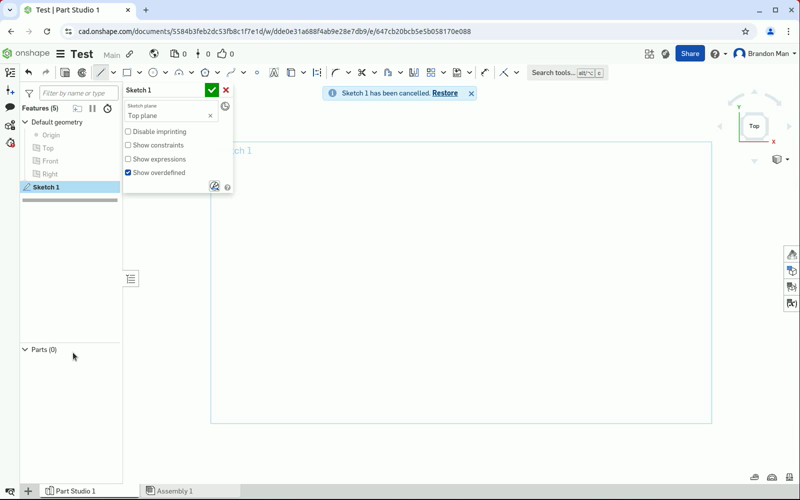
mouse_move(429, 314)
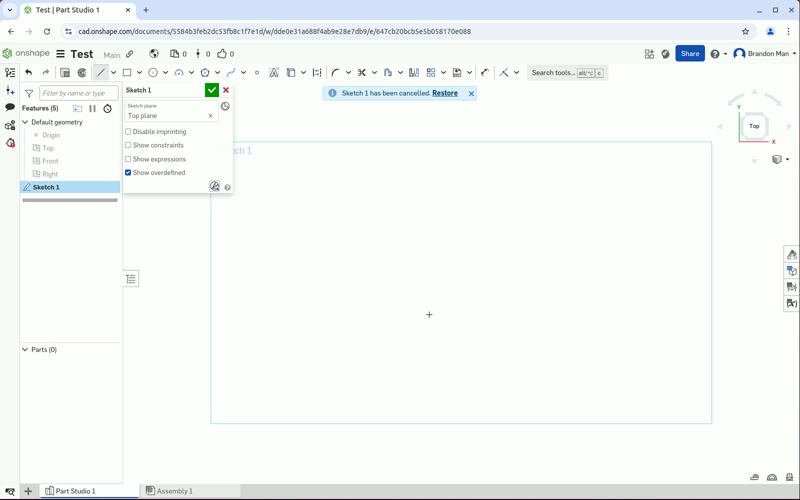
click(429, 314)
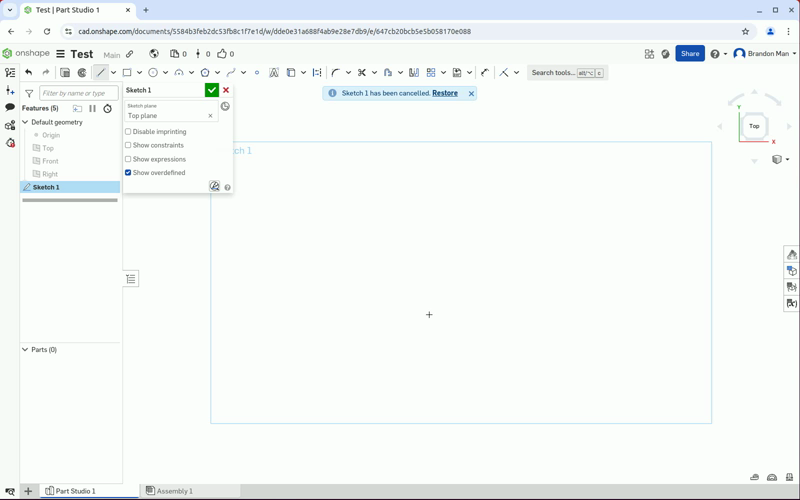
key_up(shift)
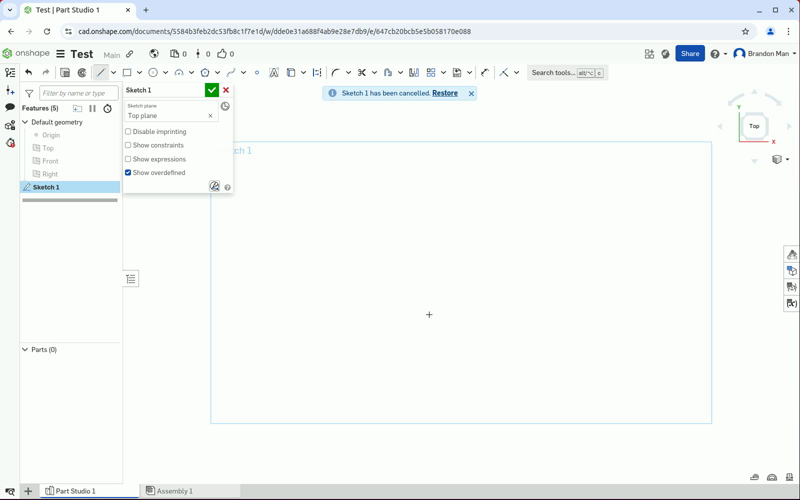
key_down(shift)
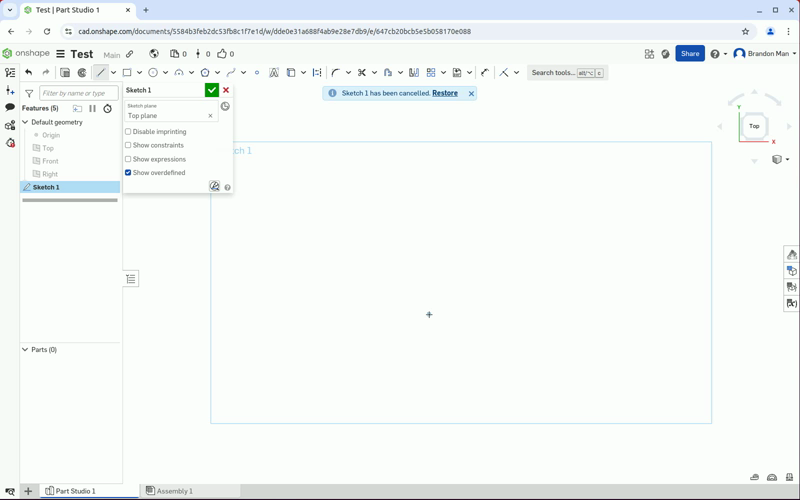
mouse_move(494, 314)
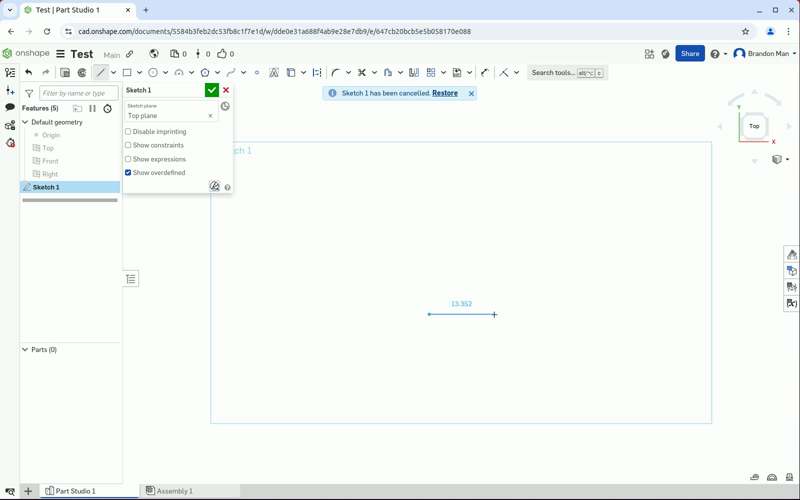
click(494, 314)
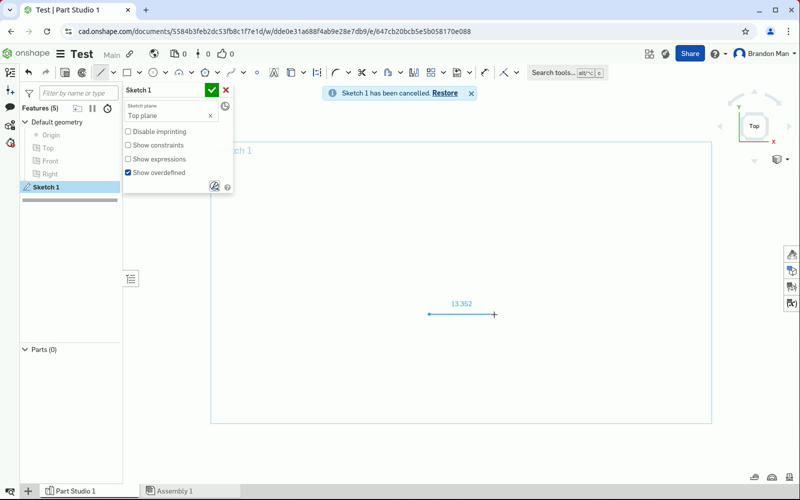
key_up(shift)
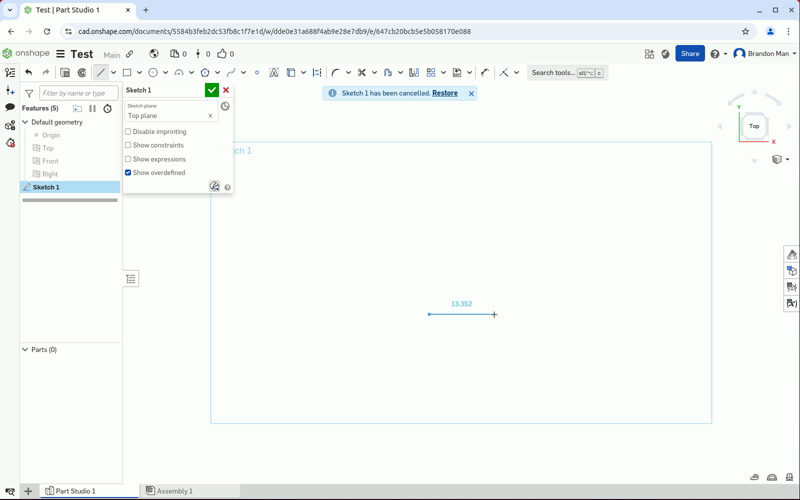
key_down(shift)
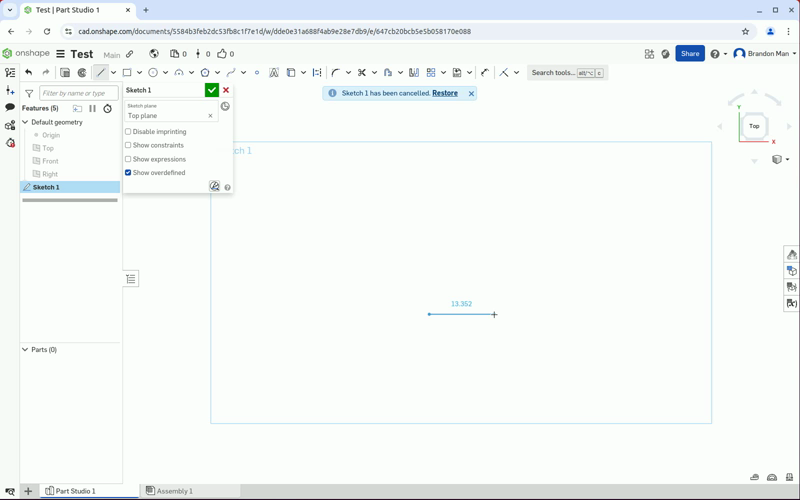
mouse_move(494, 249)
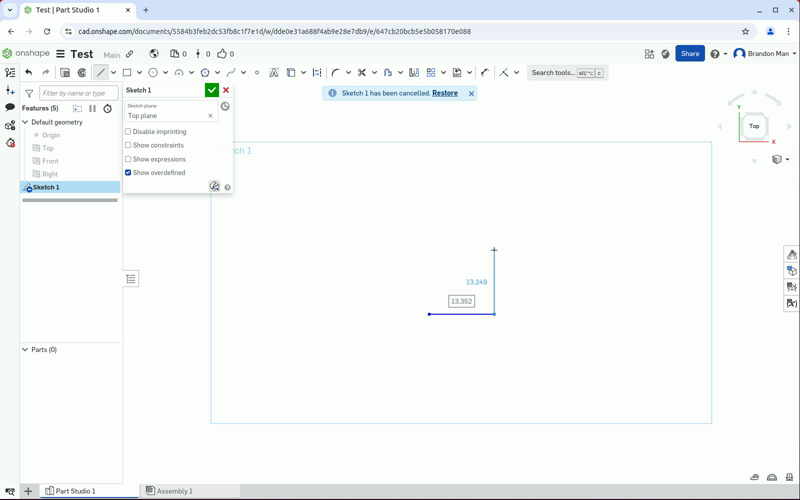
click(494, 249)
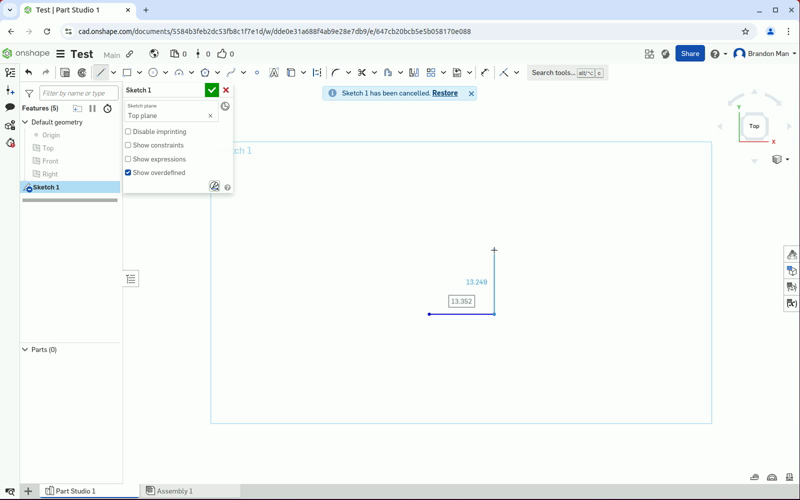
key_up(shift)
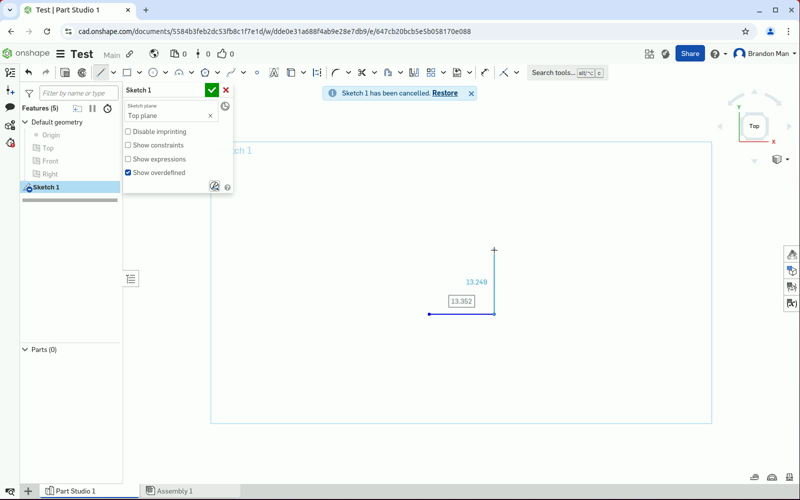
key_down(shift)
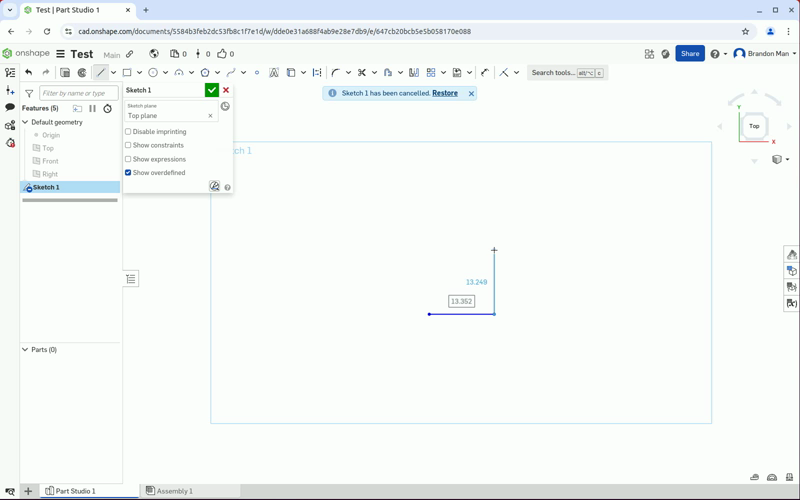
mouse_move(429, 249)
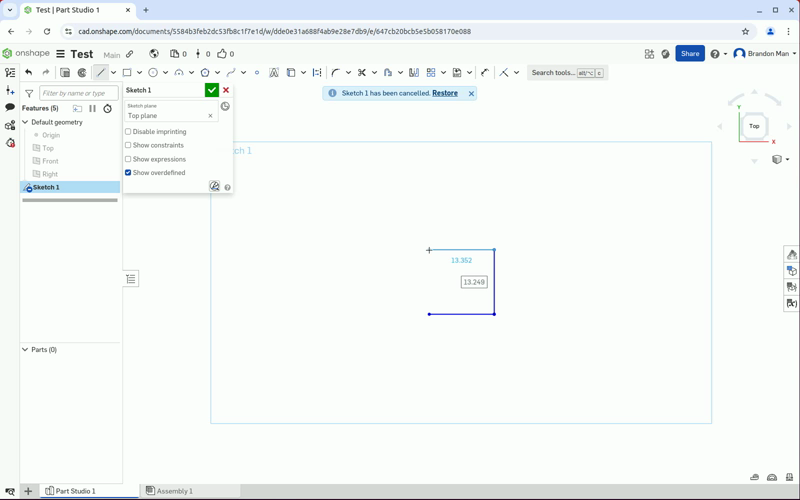
click(429, 249)
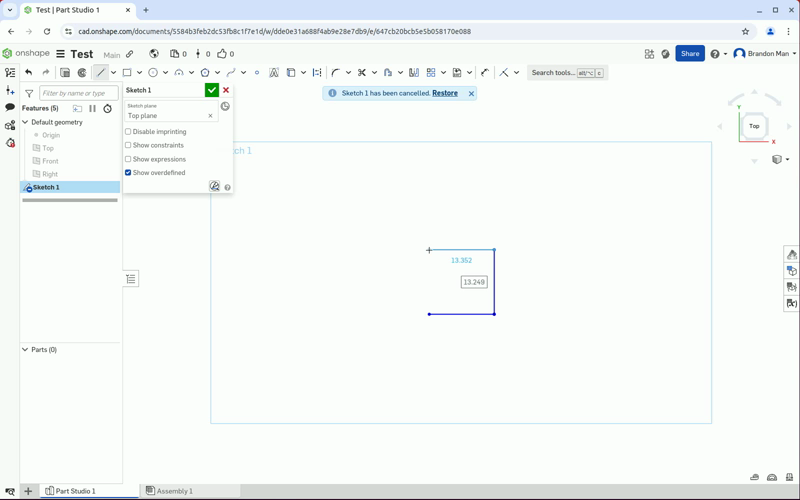
key_up(shift)
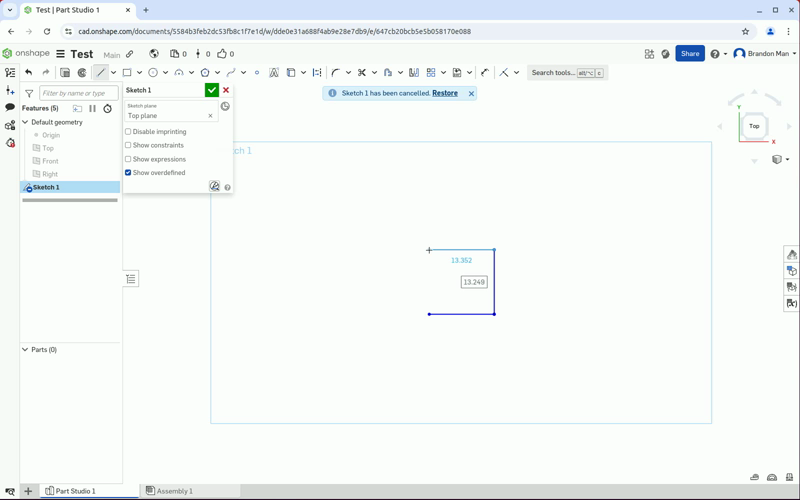
key_down(shift)
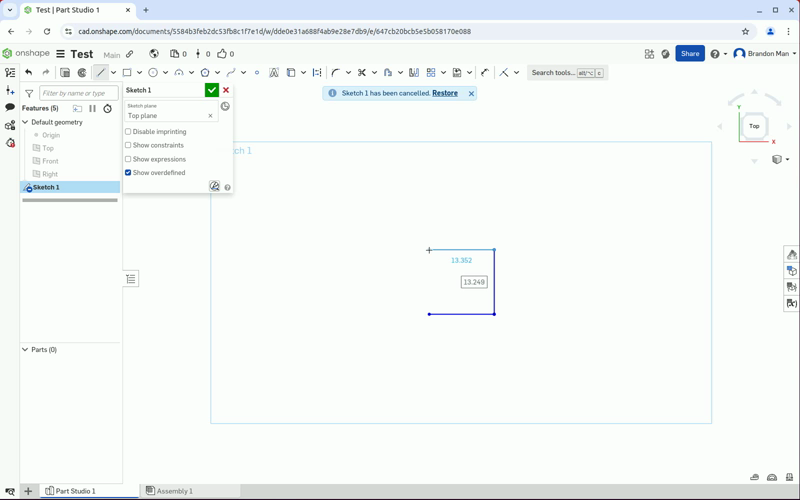
mouse_move(429, 314)
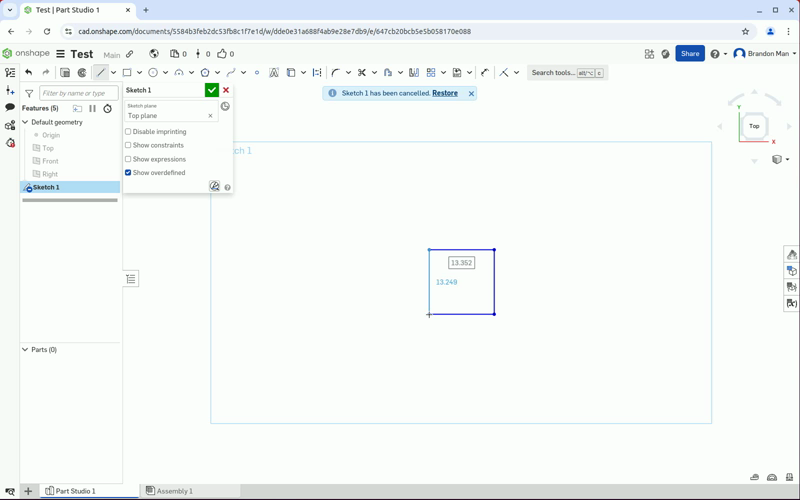
key_up(shift)
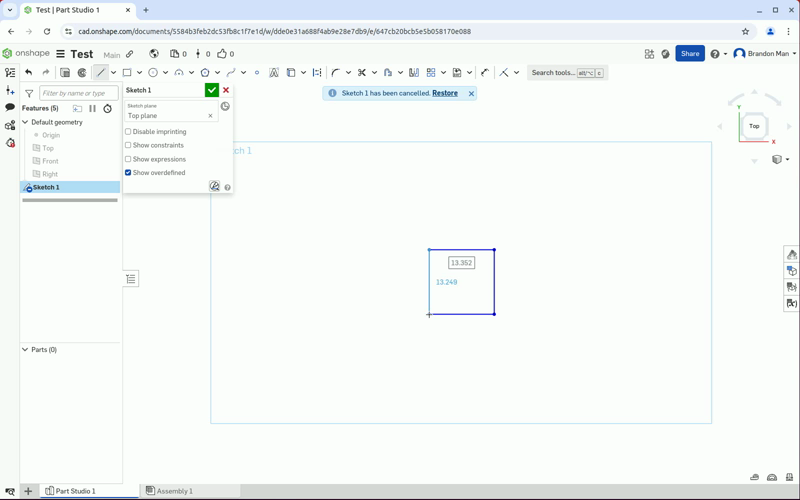
click(429, 314)
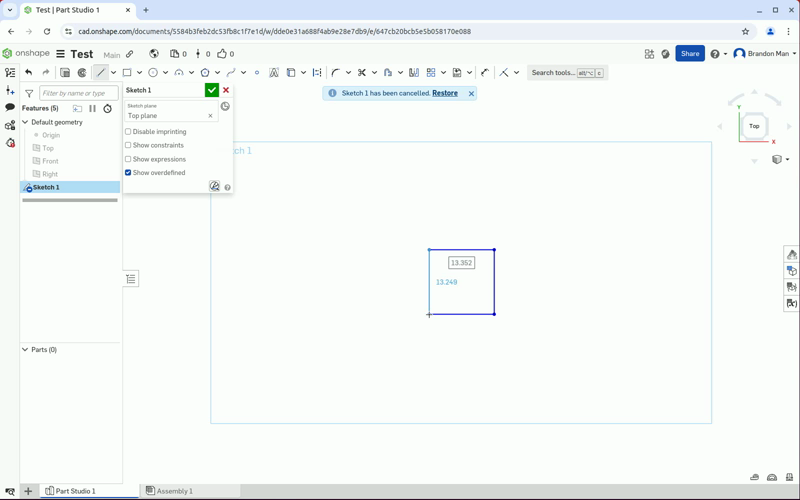
key(esc)
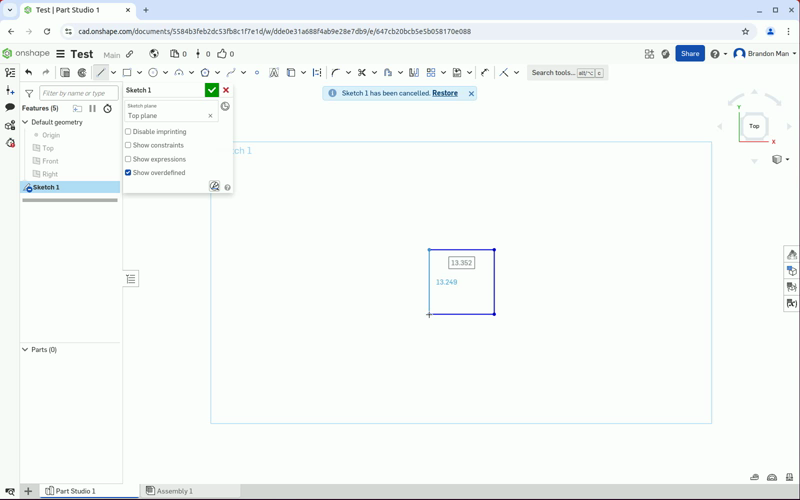
mouse_move(468, 288)
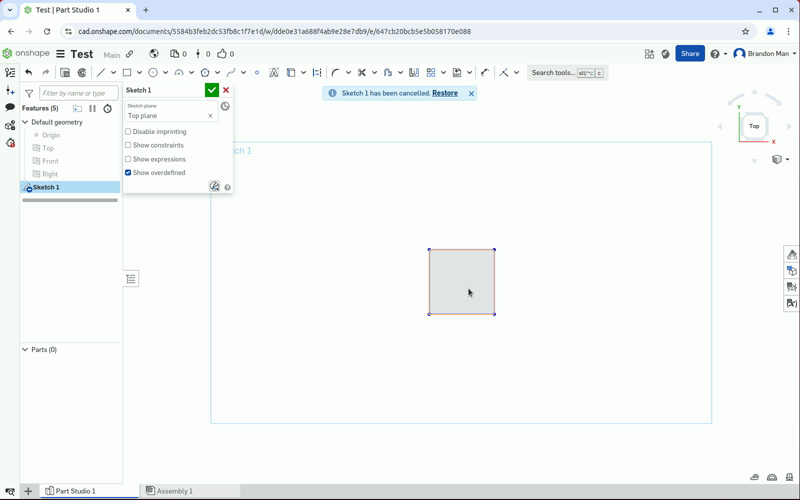
click(468, 288)
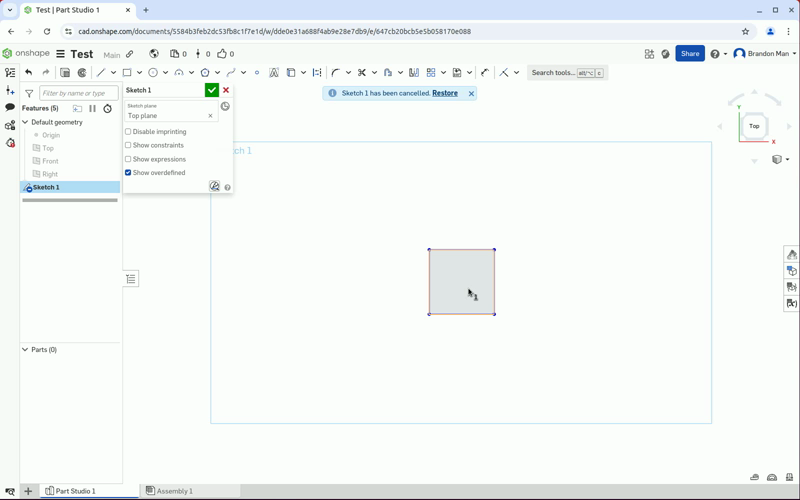
mouse_move(73, 352)
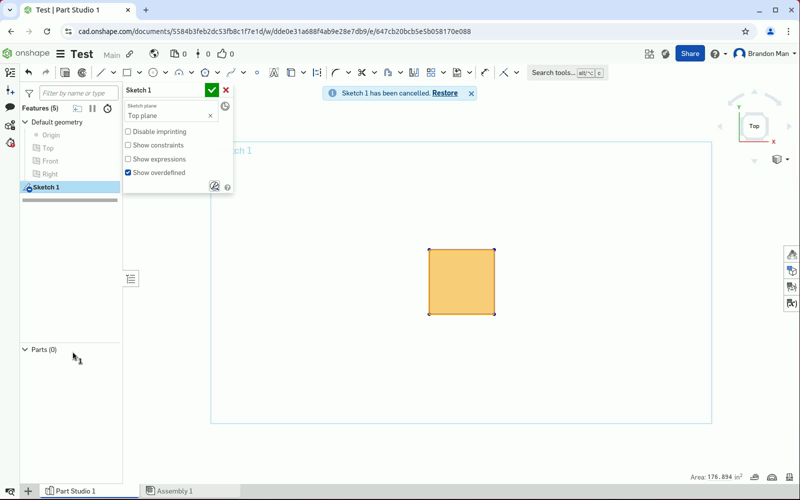
key(shift+y)
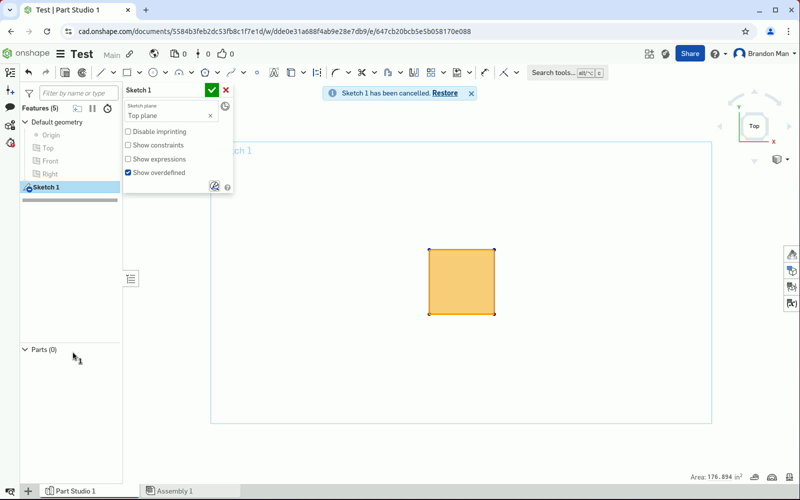
key(shift+e)
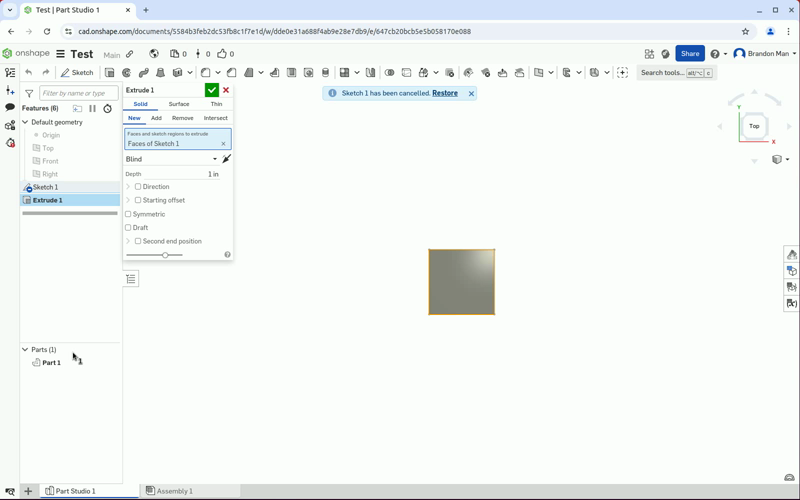
mouse_move(143, 106)
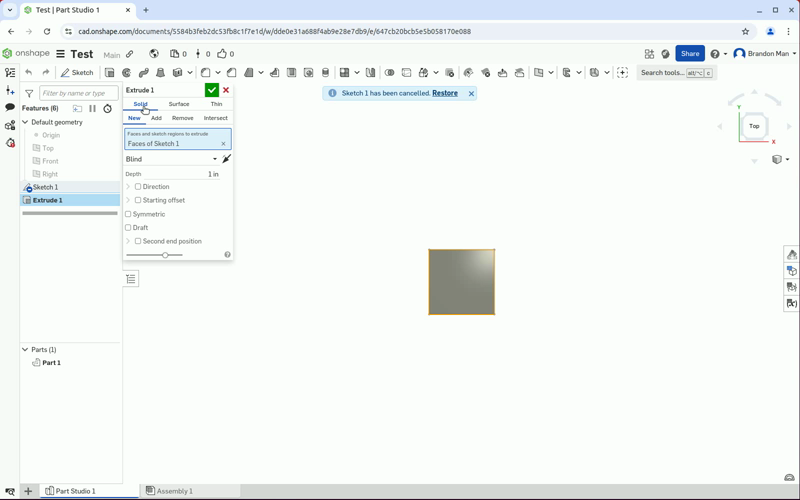
click(143, 106)
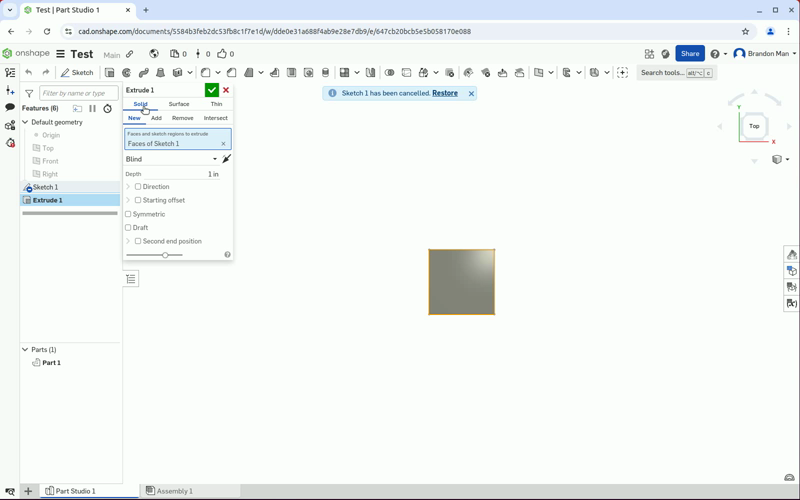
mouse_move(137, 120)
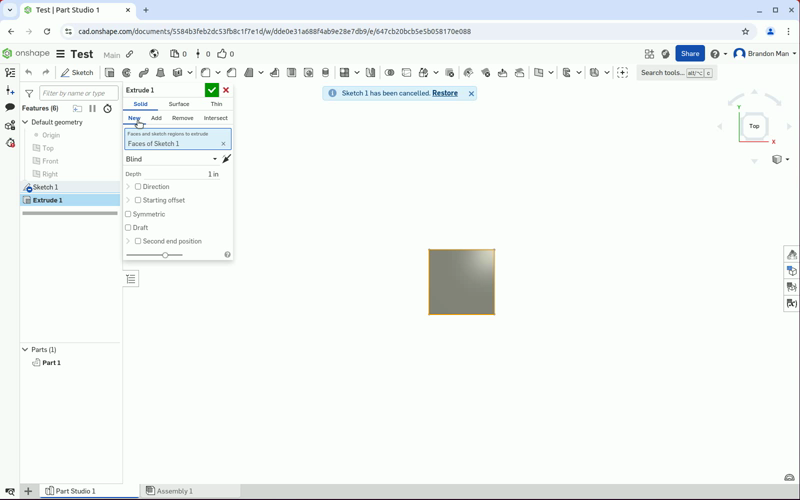
click(137, 120)
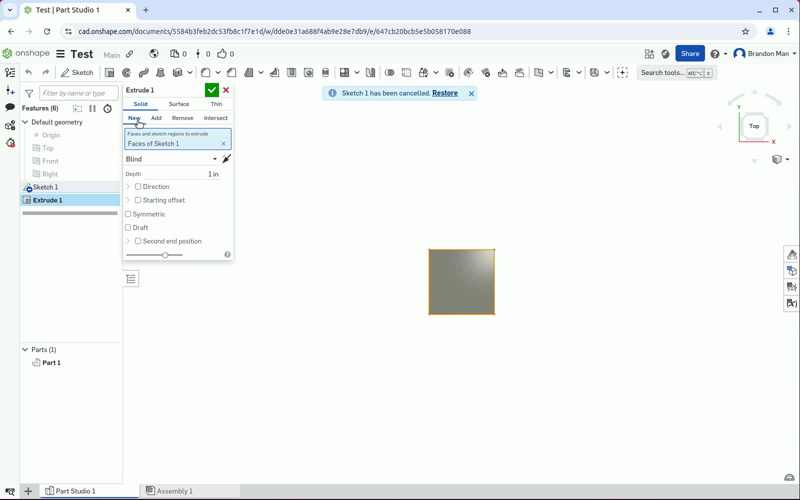
key(tab, 4)
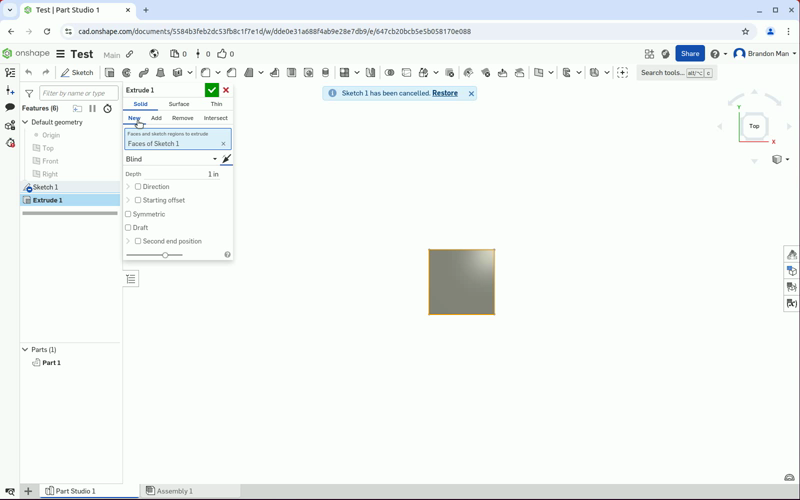
text(6.499)
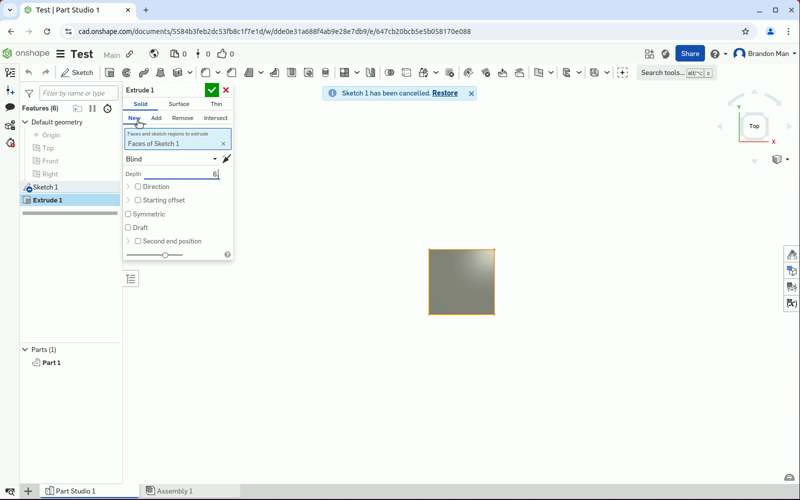
key(enter)
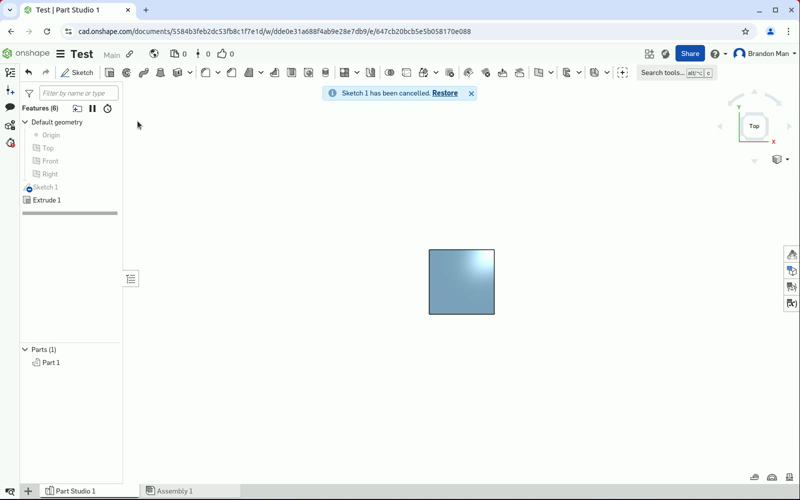
key(shift+h)
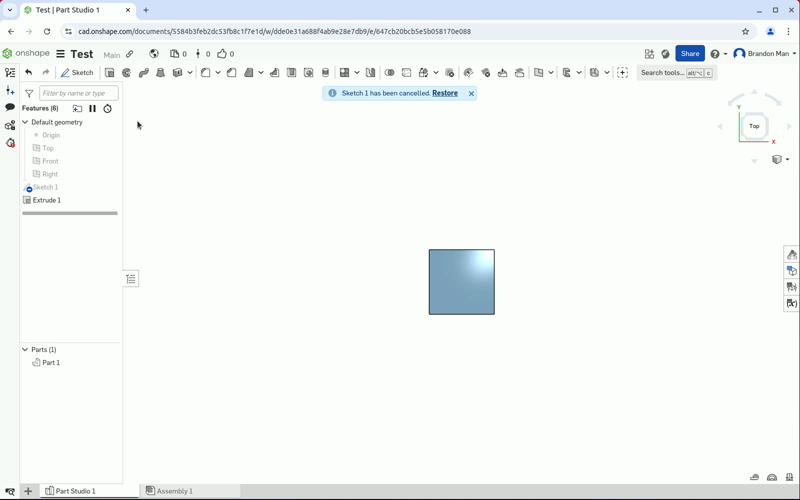
key(shift+h)
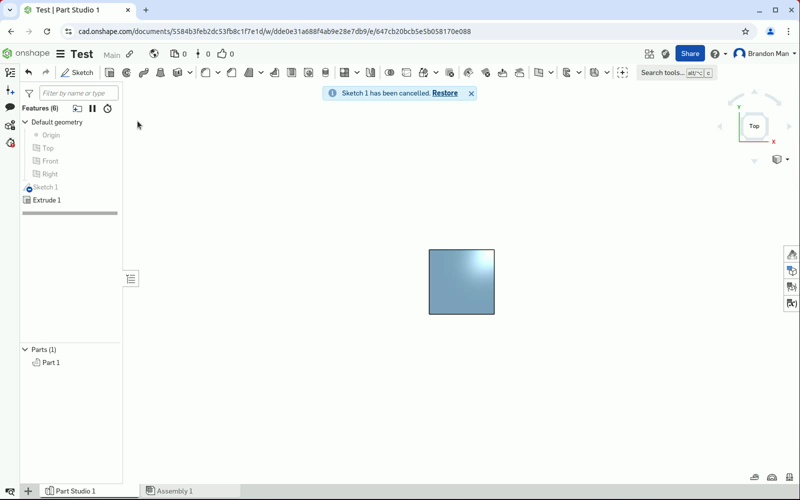
mouse_move(73, 189)
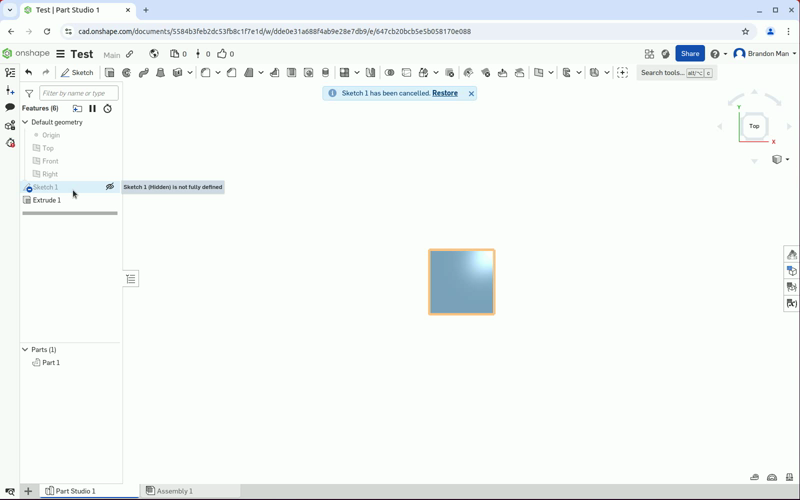
click(73, 189)
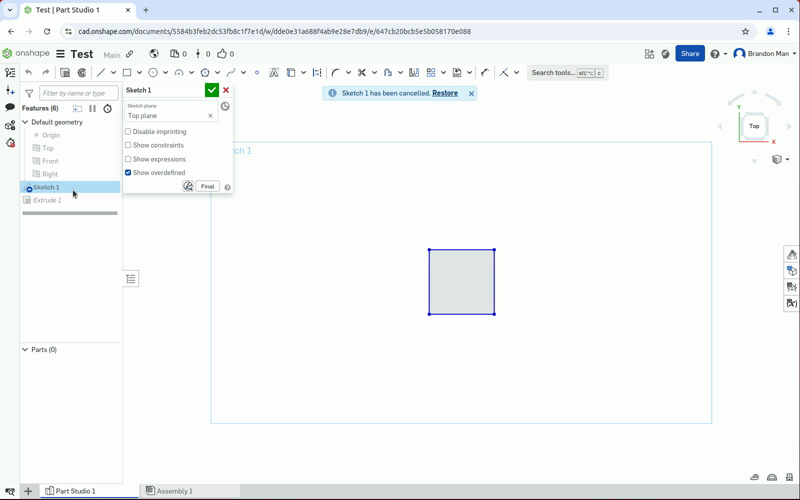
mouse_move(229, 92)
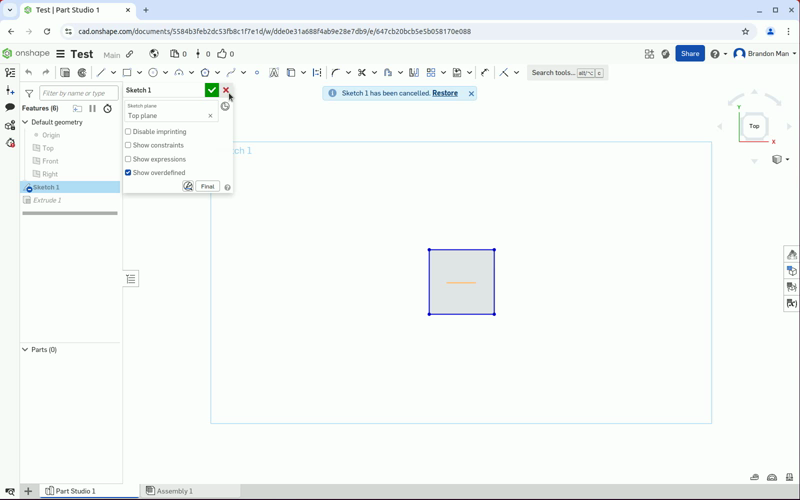
click(229, 92)
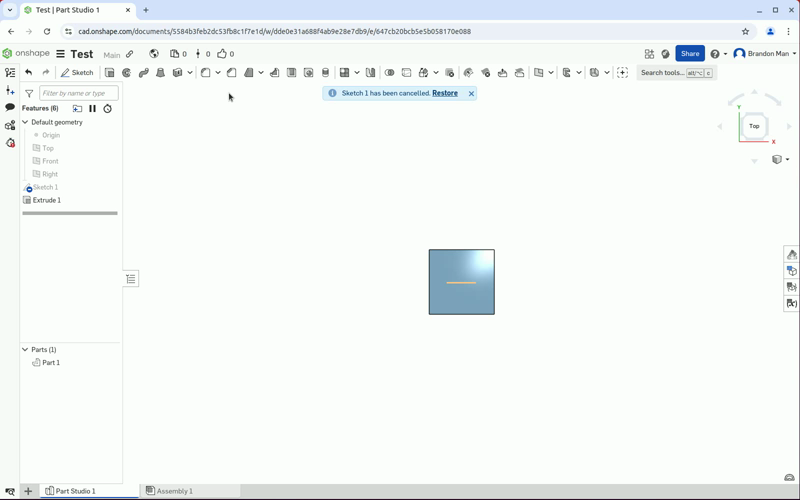
mouse_move(541, 75)
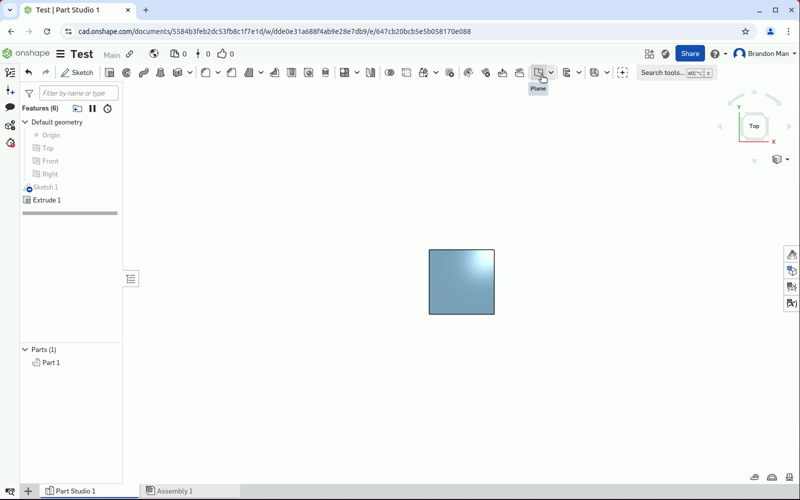
click(541, 75)
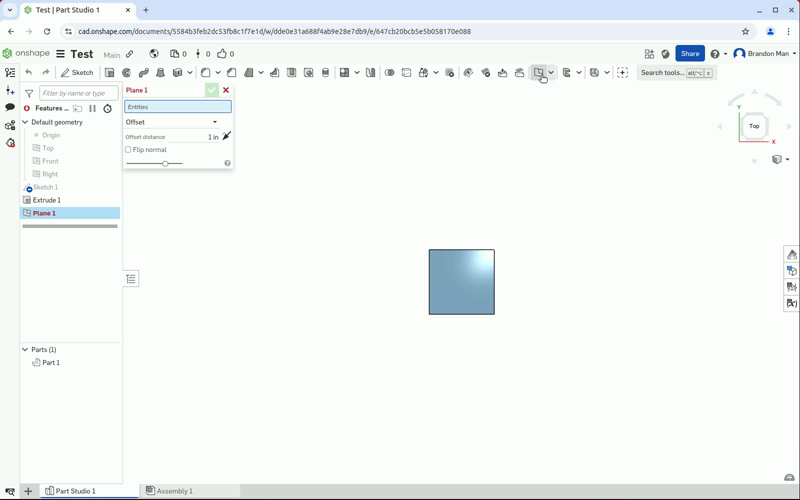
mouse_move(73, 150)
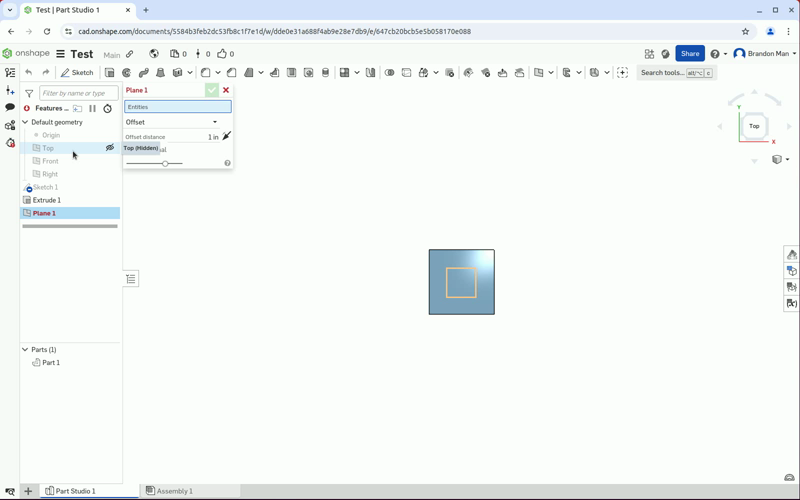
click(73, 150)
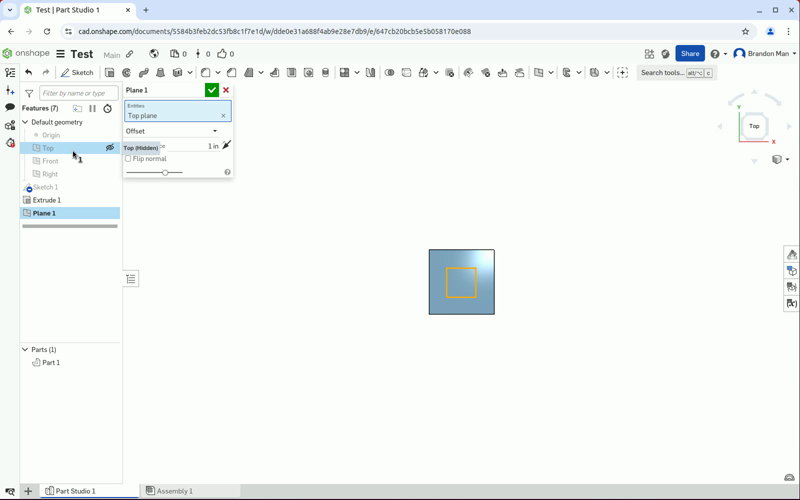
key(tab, 2)
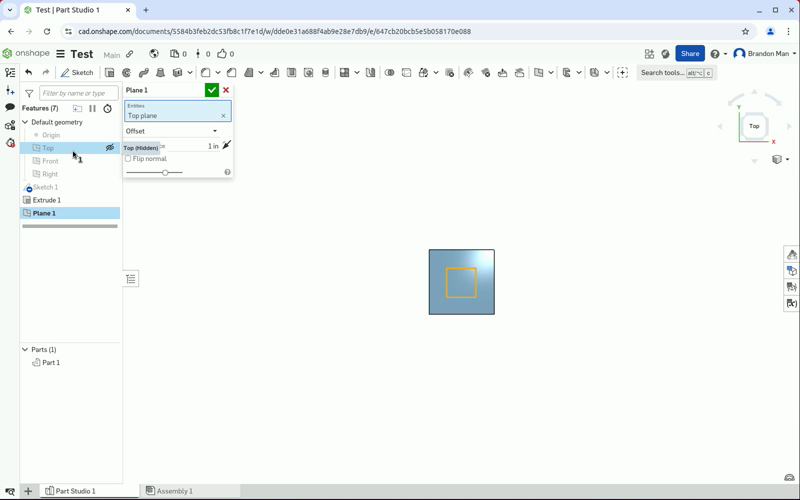
text(6.501)
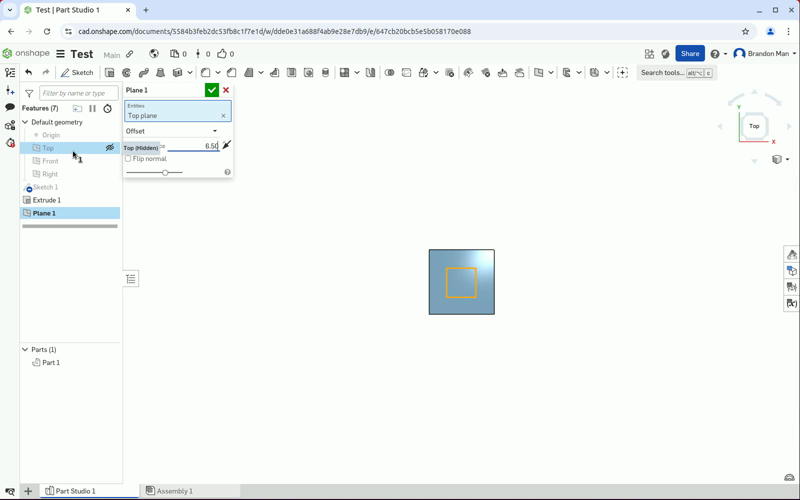
key(enter, 2)
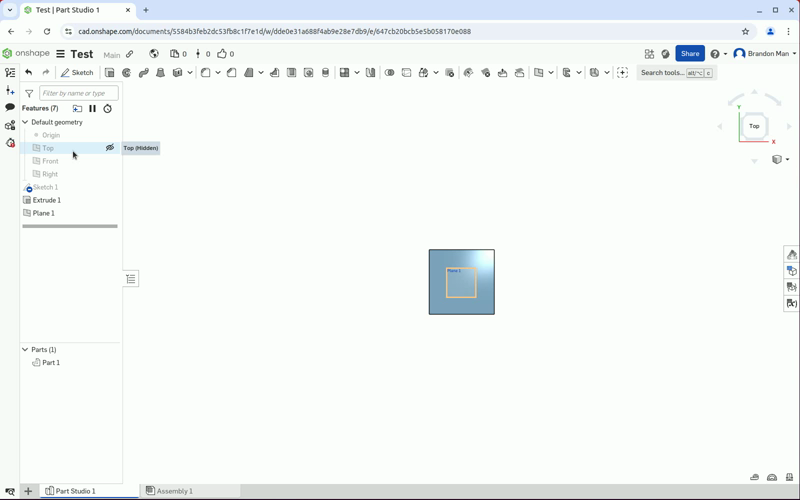
key(shift+s)
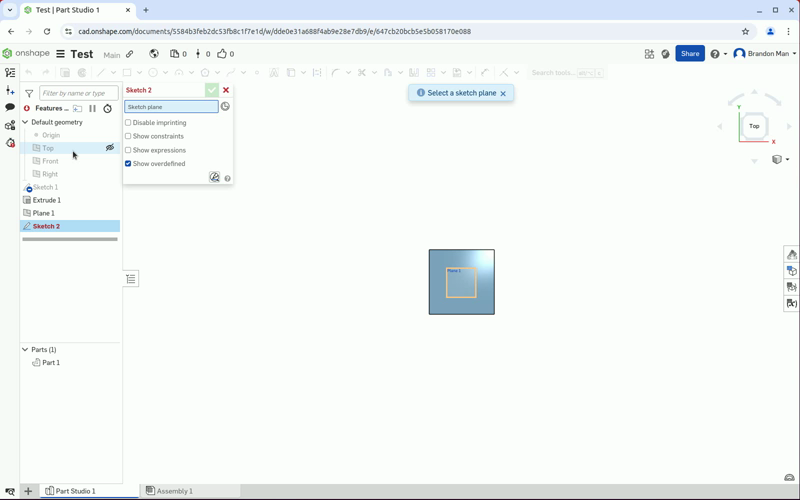
mouse_move(73, 215)
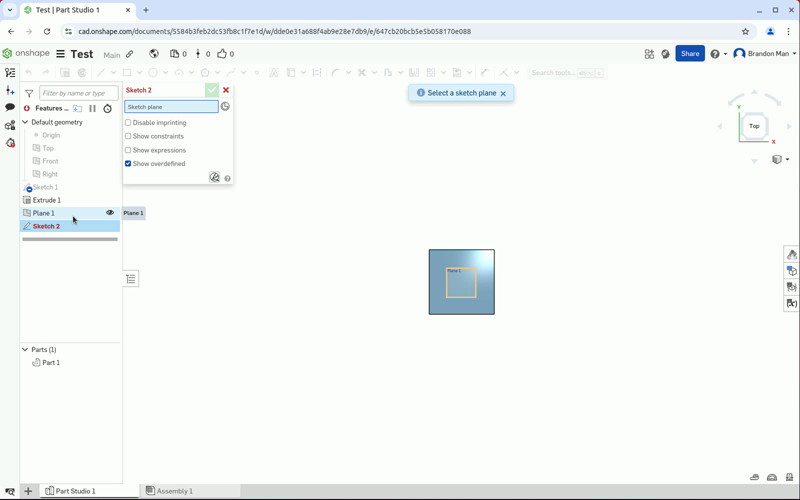
click(73, 215)
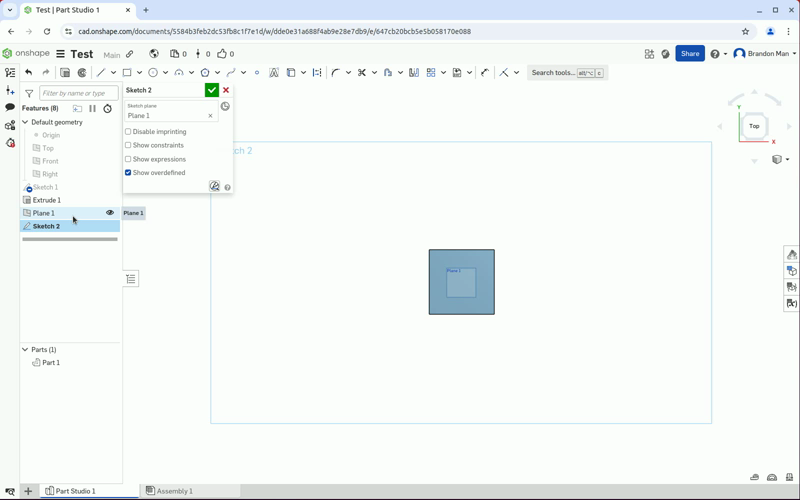
mouse_move(73, 352)
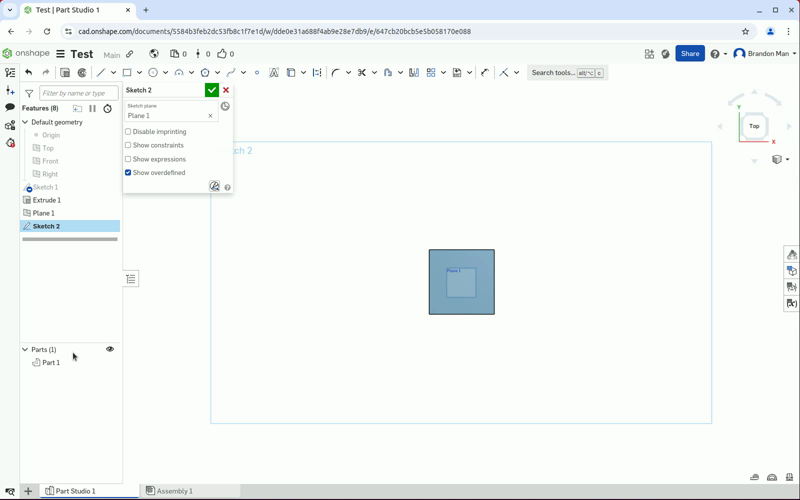
key(y)
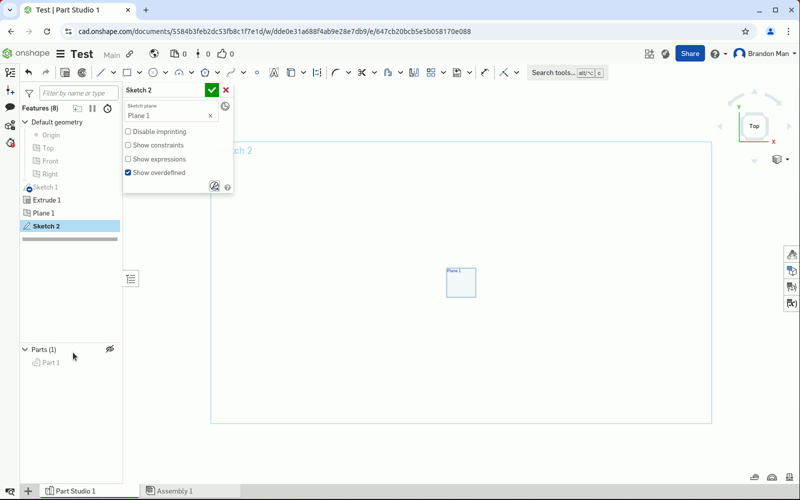
key(c)
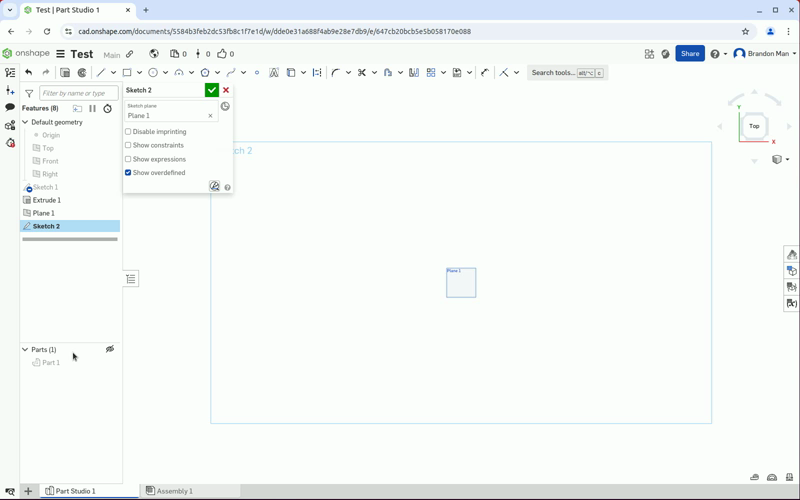
key_down(shift)
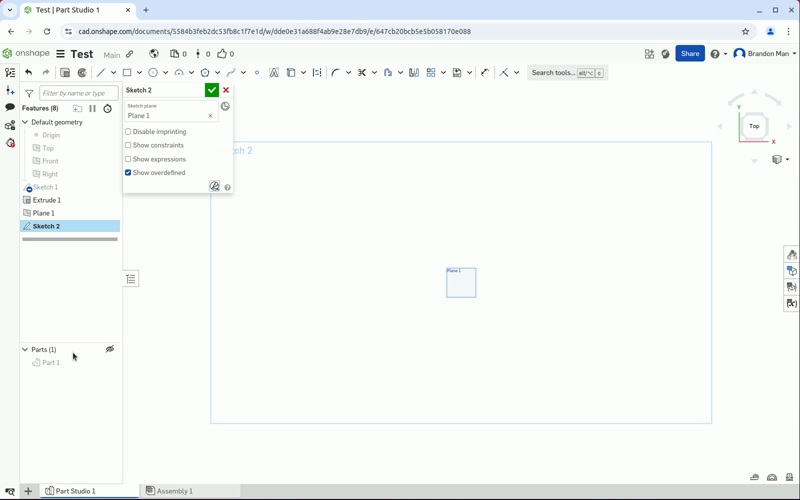
mouse_move(460, 282)
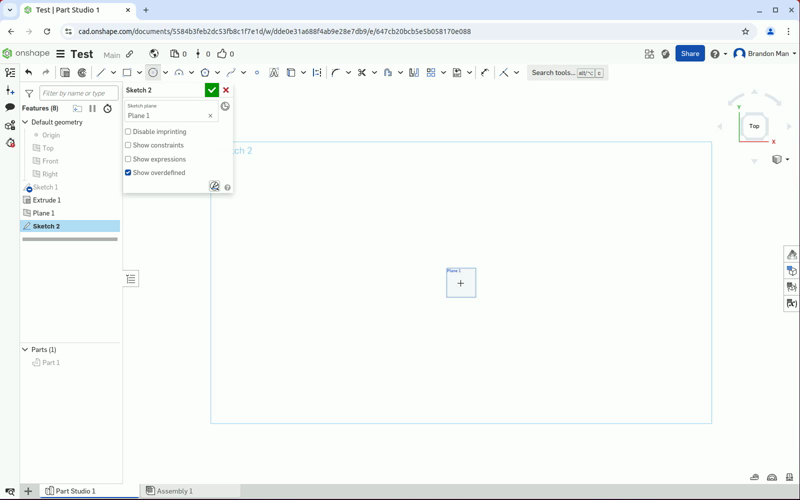
click(460, 282)
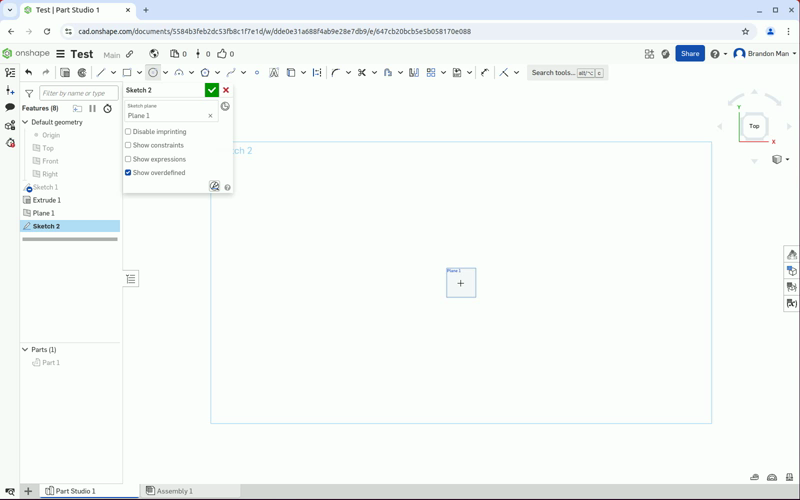
key_up(shift)
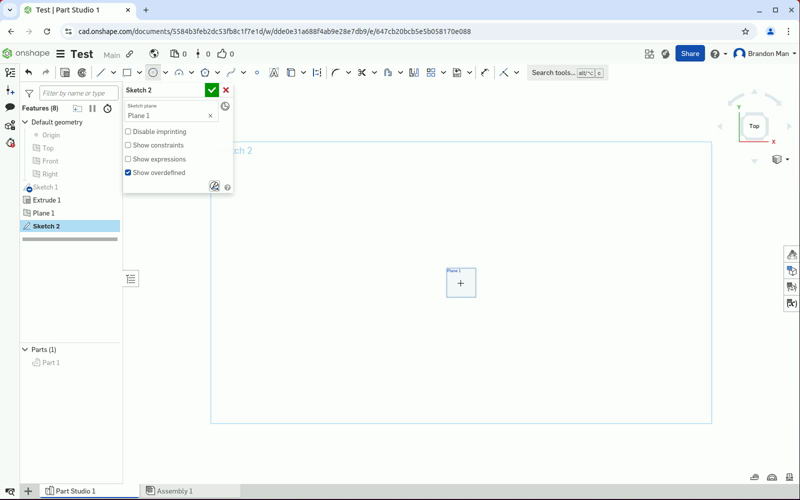
mouse_move(477, 282)
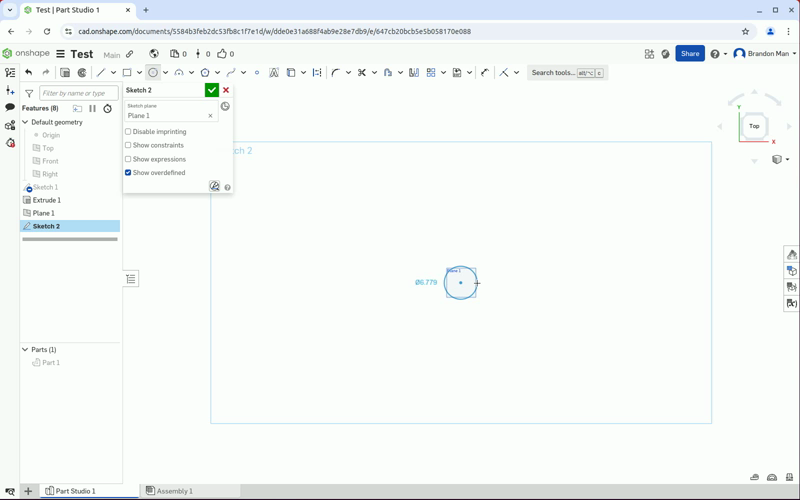
click(477, 282)
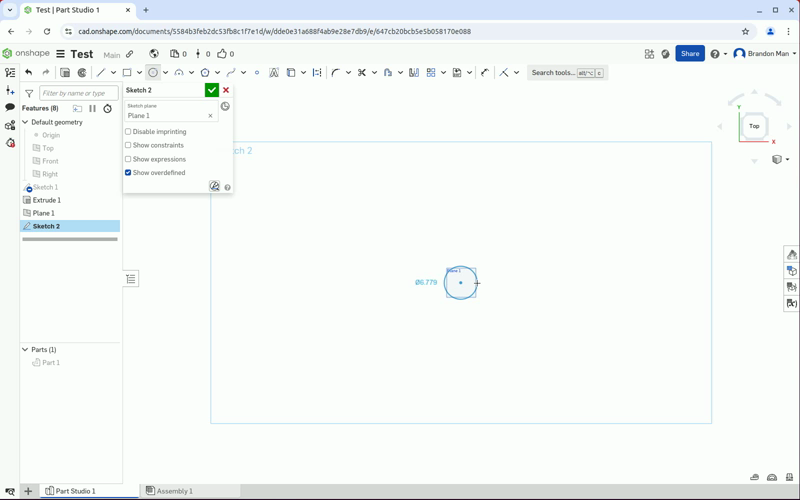
key(esc)
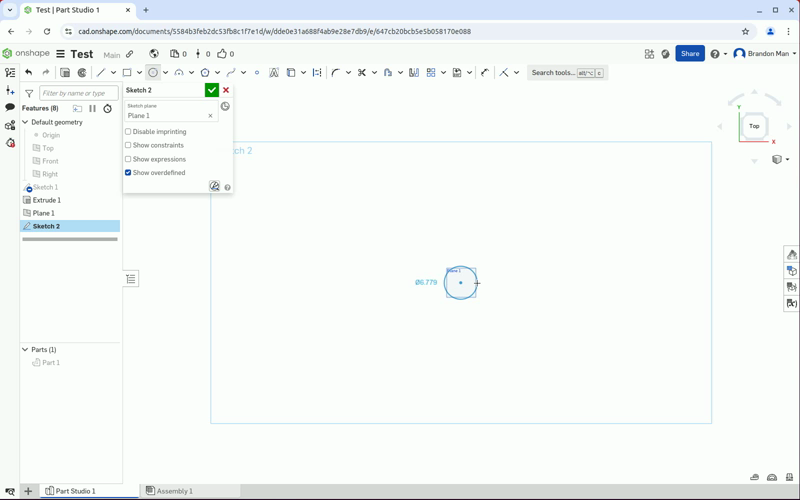
mouse_move(457, 279)
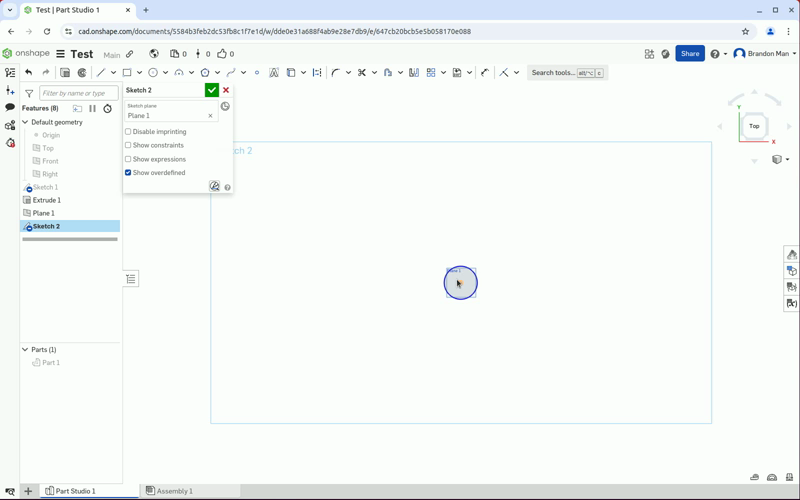
scroll(6)
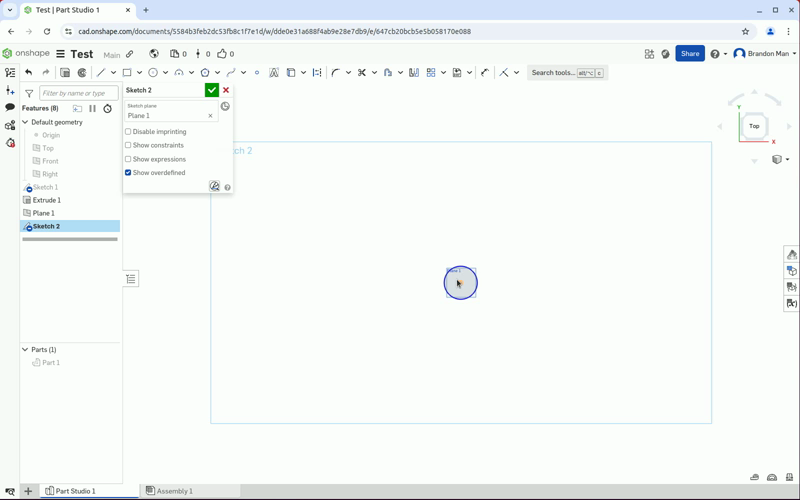
scroll(6)
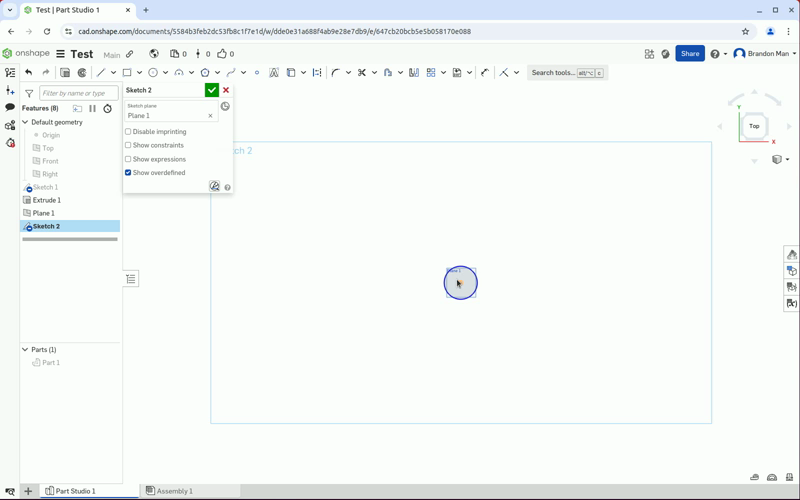
scroll(6)
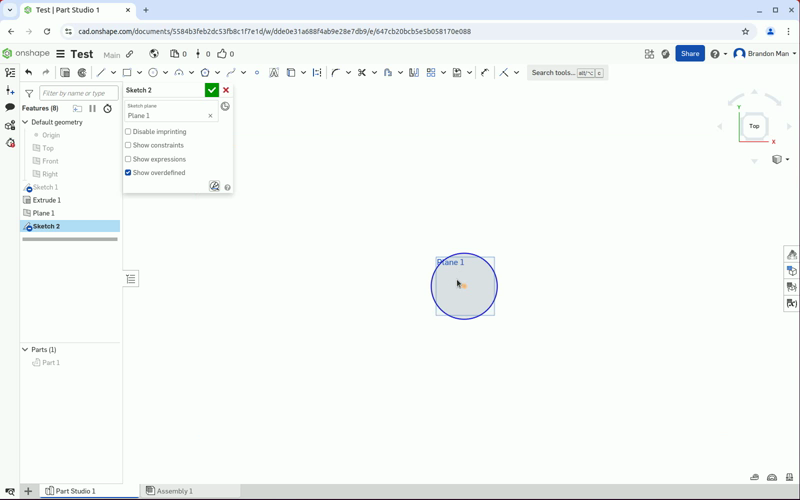
scroll(6)
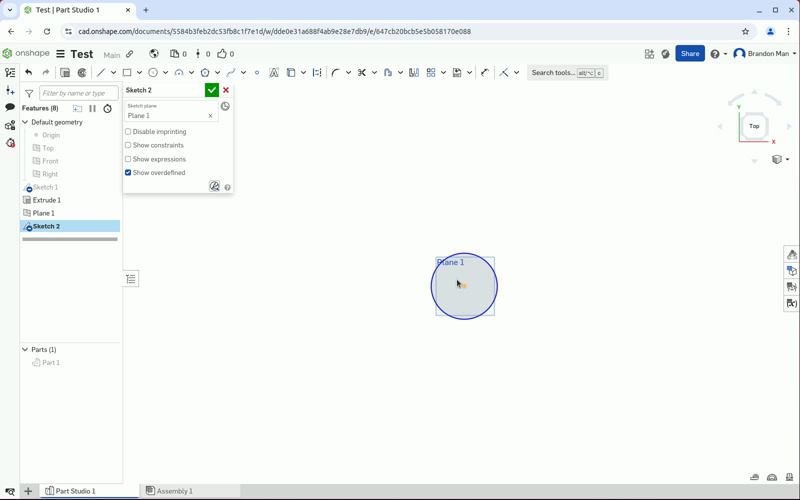
scroll(6)
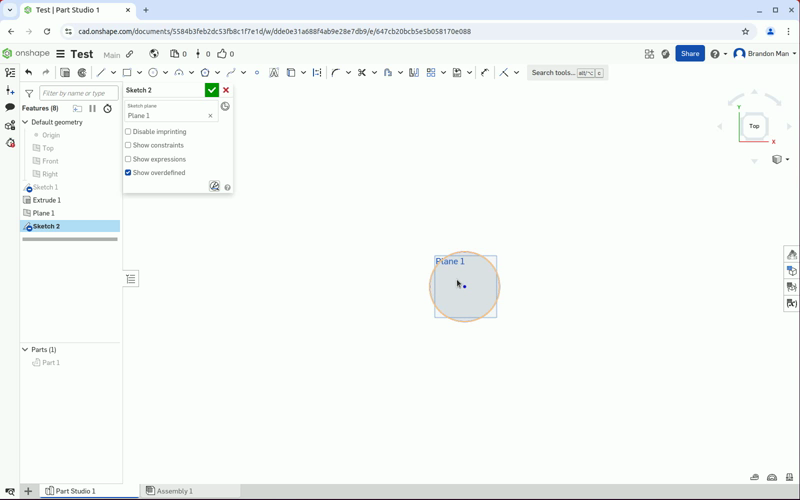
scroll(6)
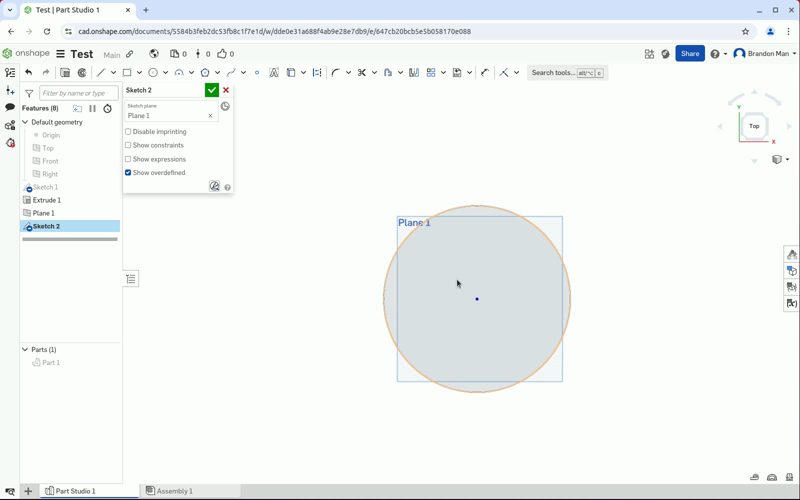
scroll(6)
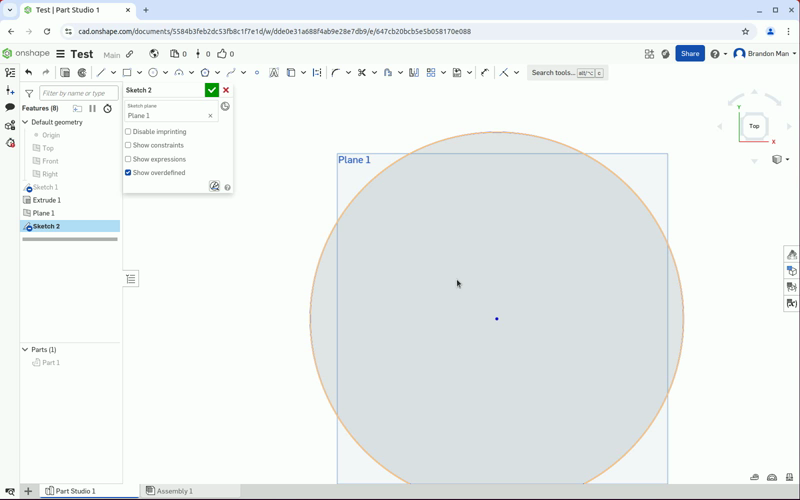
click(457, 279)
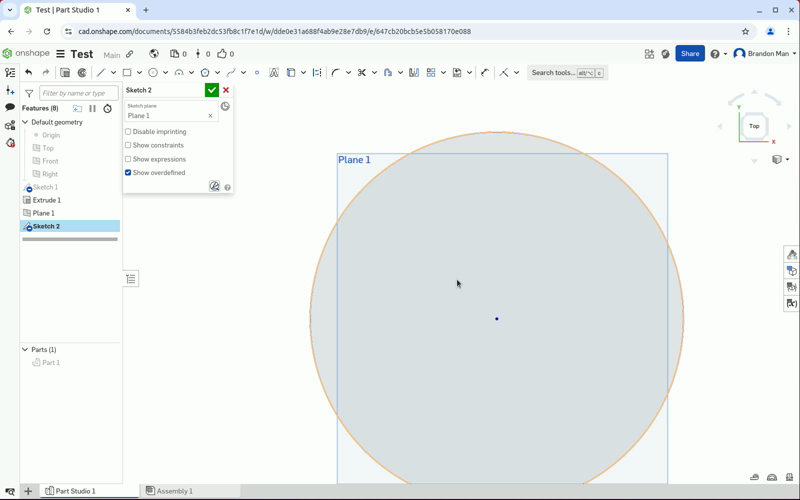
scroll(-6)
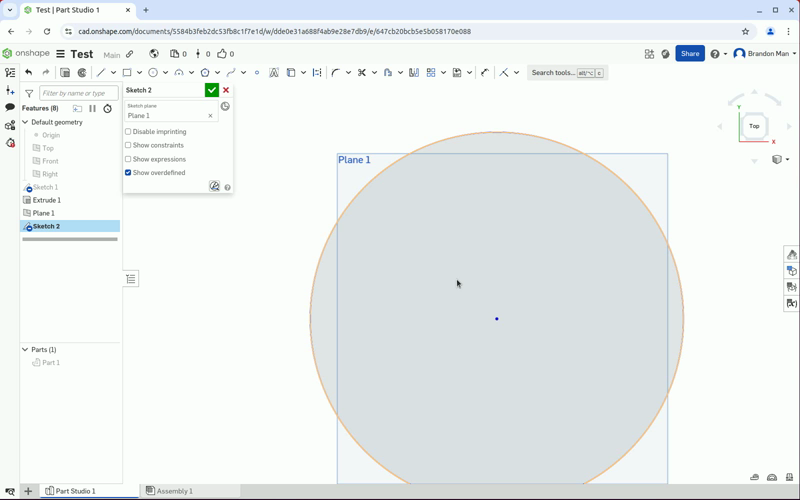
scroll(-6)
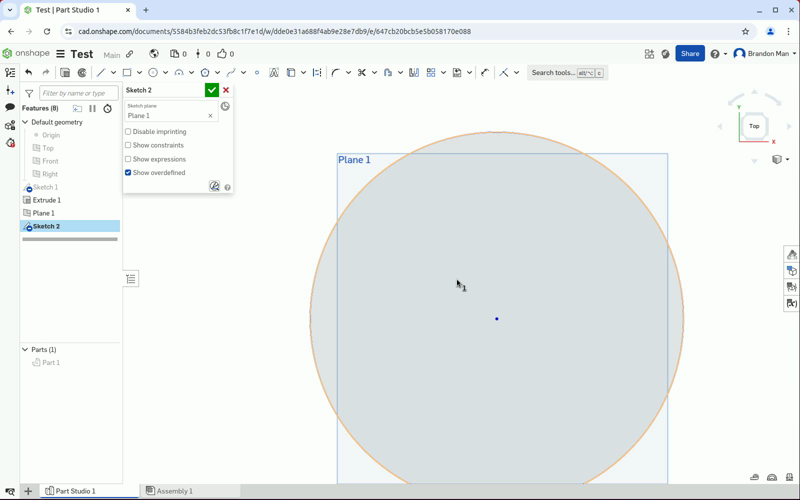
scroll(-6)
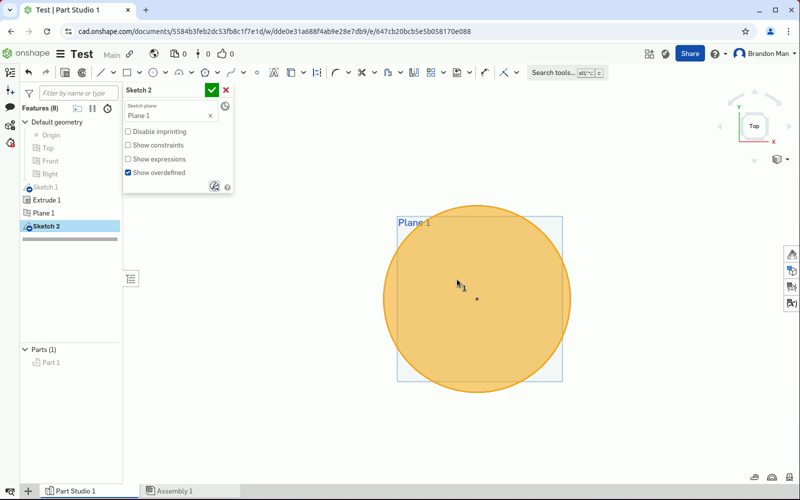
scroll(-6)
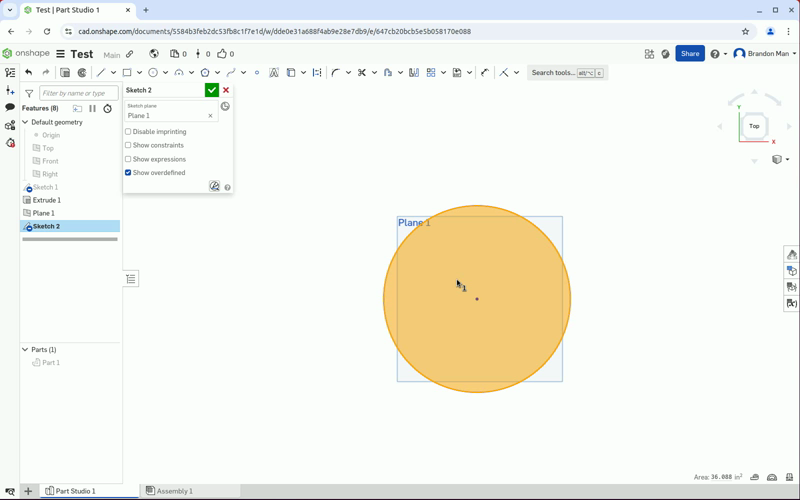
scroll(-6)
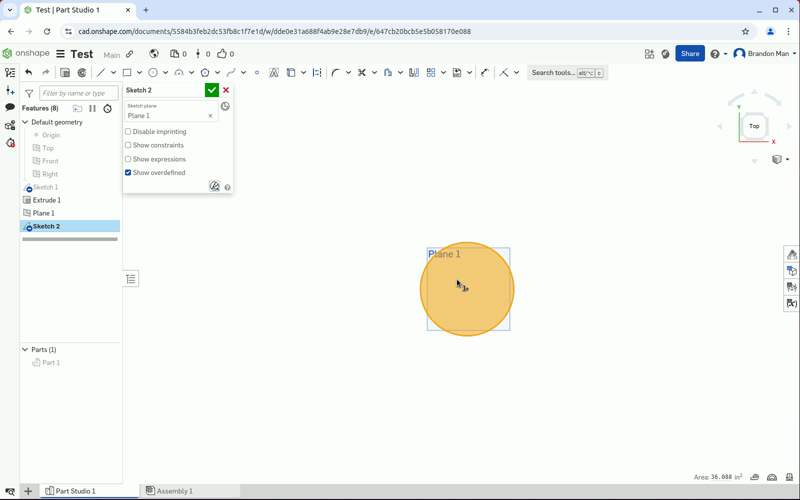
scroll(-6)
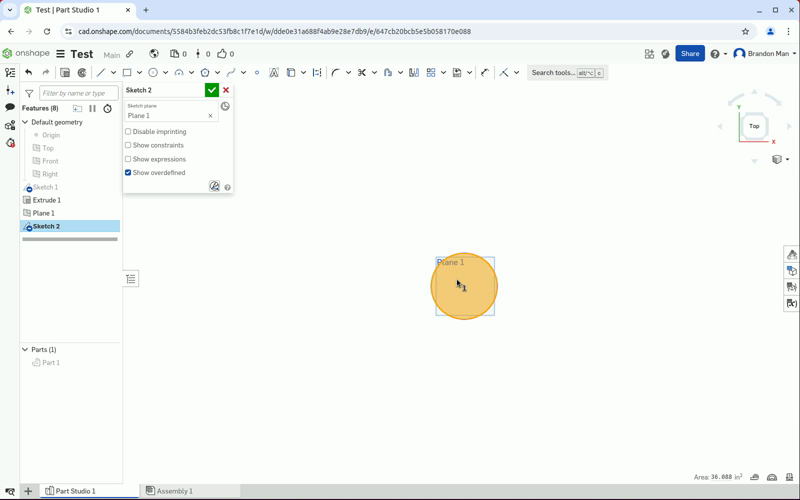
scroll(-6)
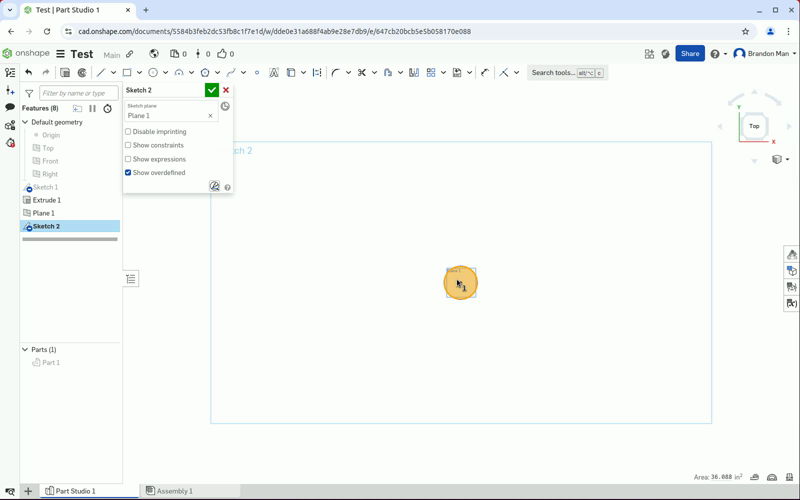
mouse_move(73, 352)
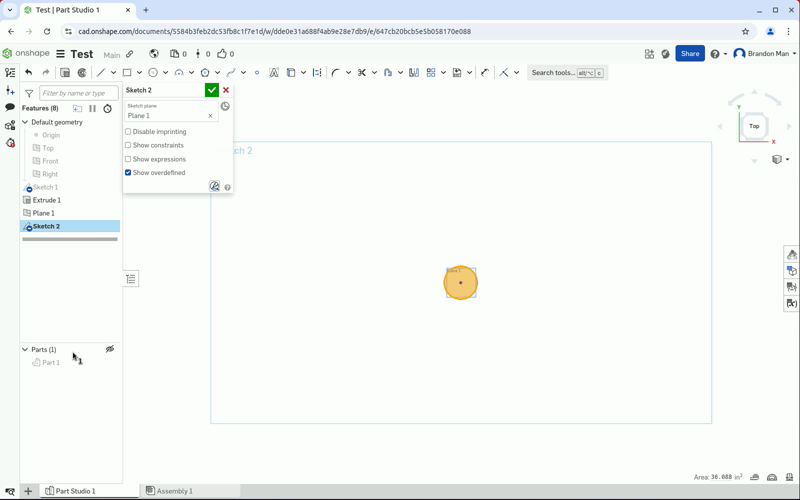
key(shift+y)
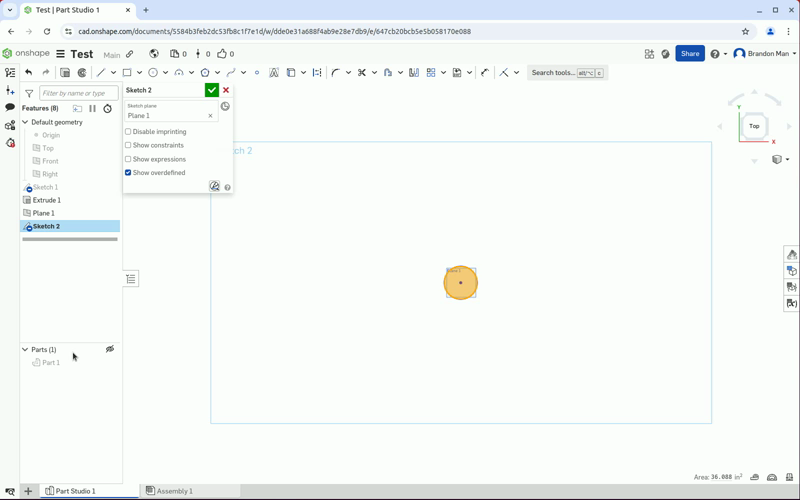
key(shift+e)
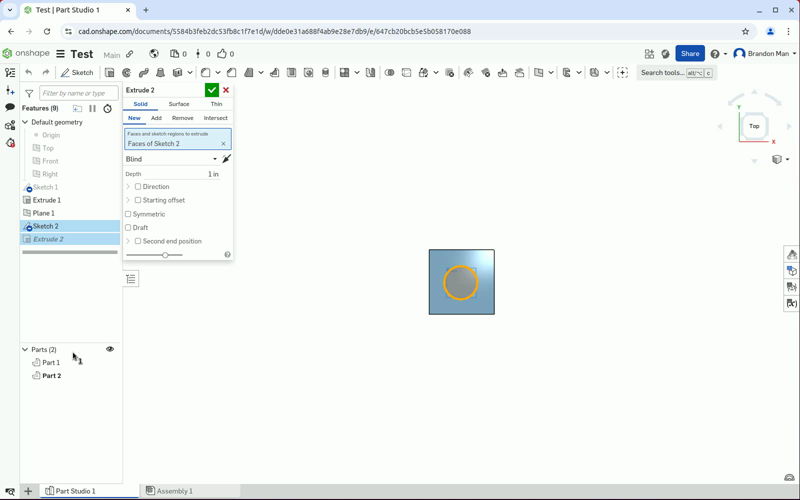
mouse_move(143, 106)
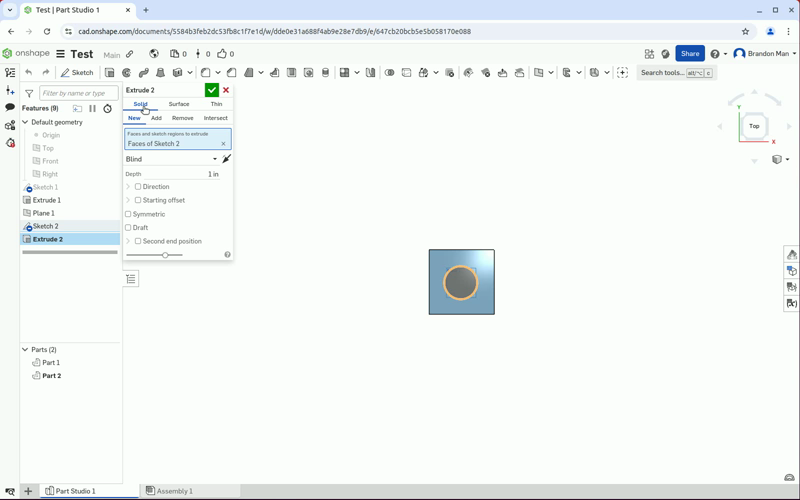
click(143, 106)
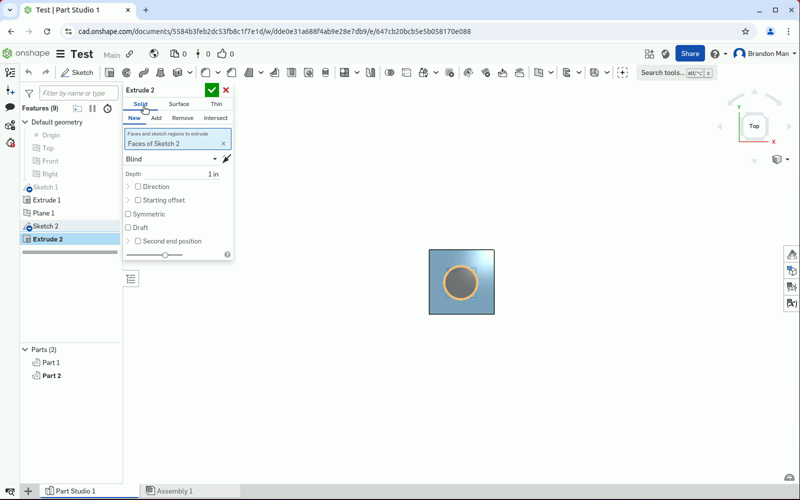
mouse_move(137, 120)
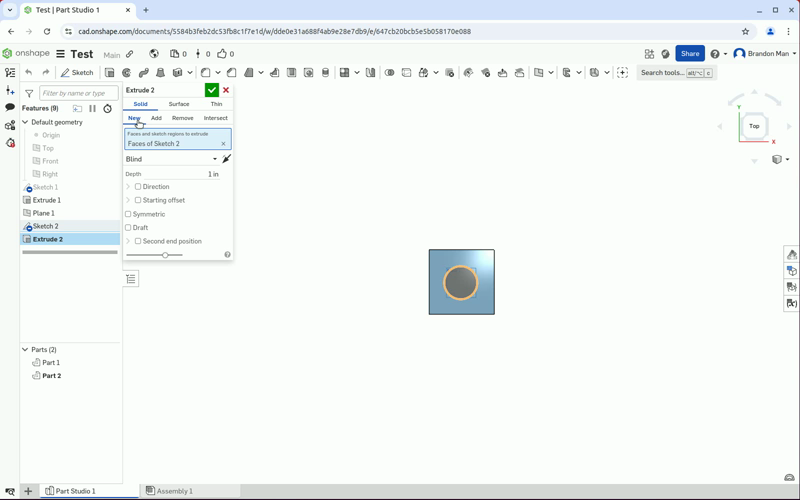
click(137, 120)
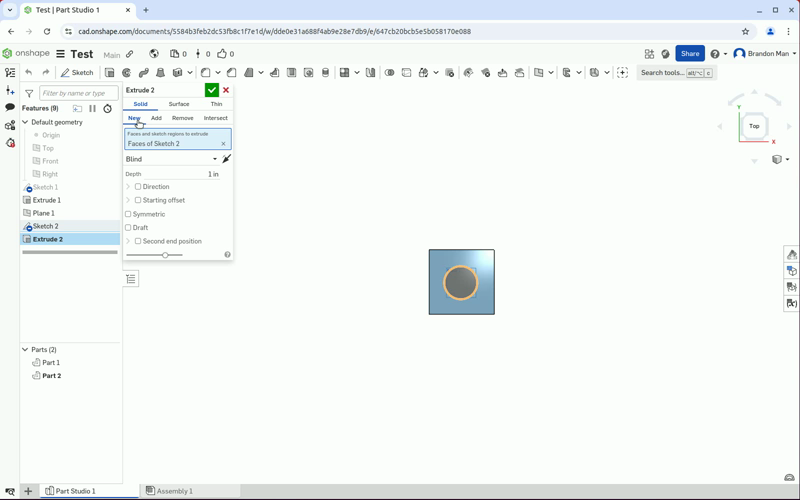
key(tab, 4)
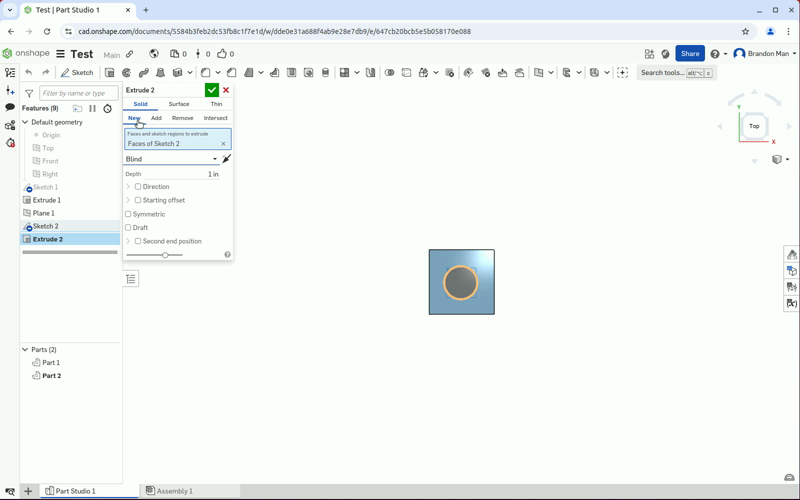
text(16.609)
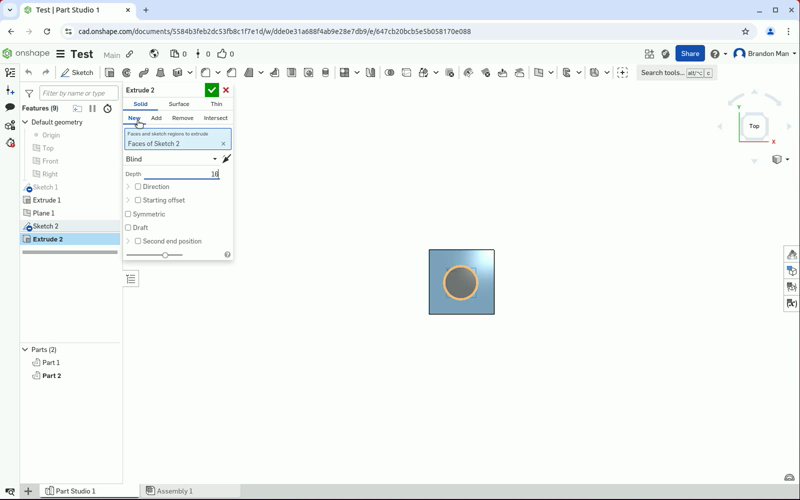
key(enter)
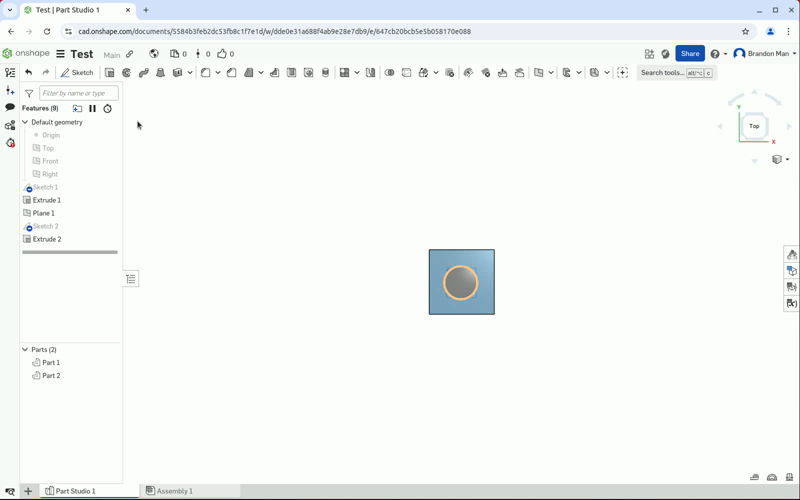
key(shift+h)
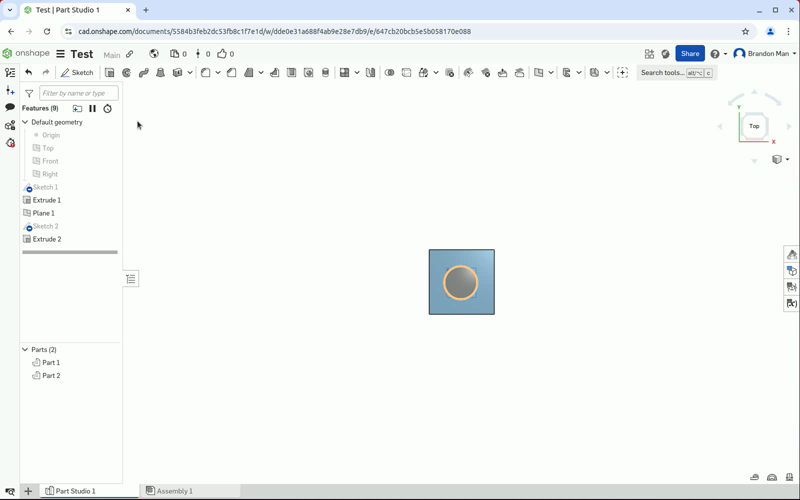
key(shift+h)
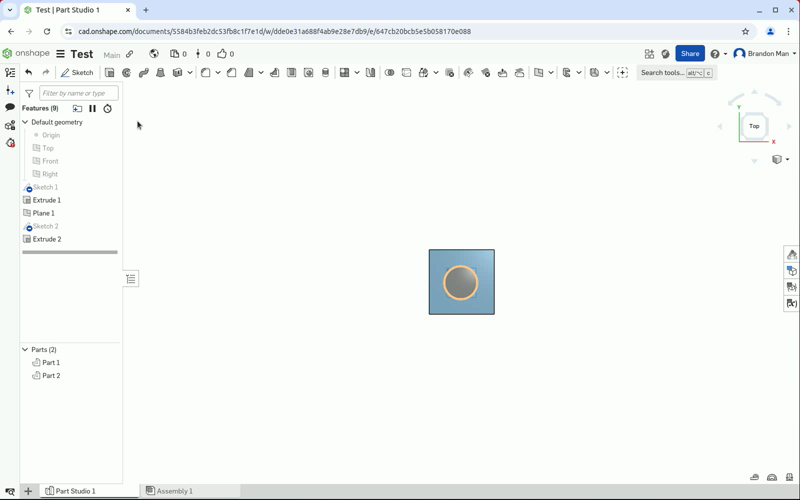
key(shift+7)
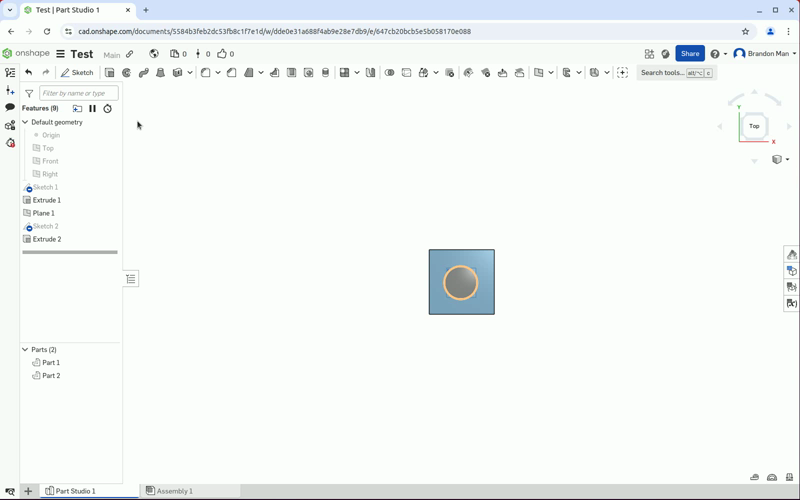
key(up, 3)
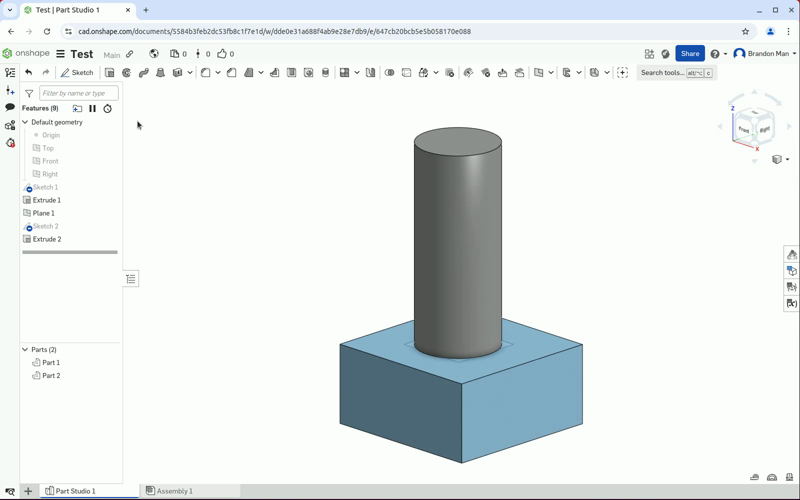
key(left, 3)
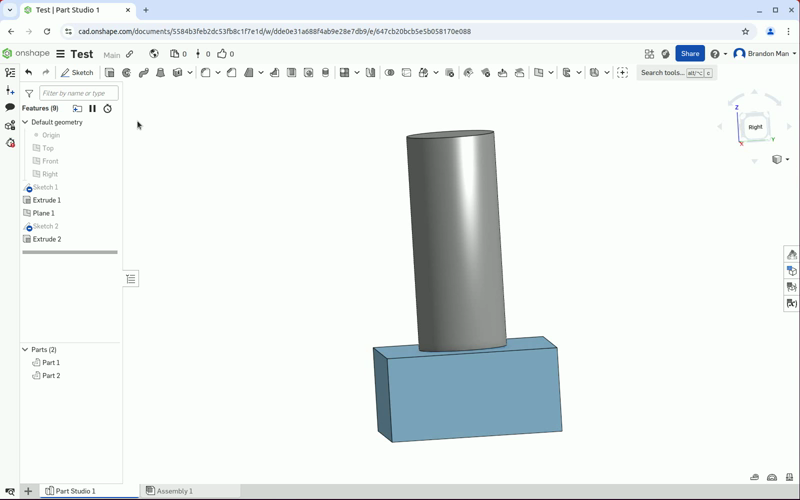
key(right, 3)
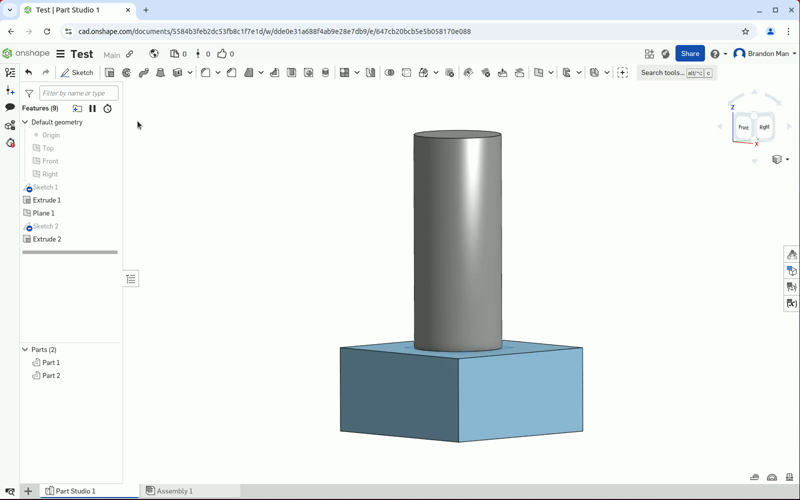
key(down, 3)
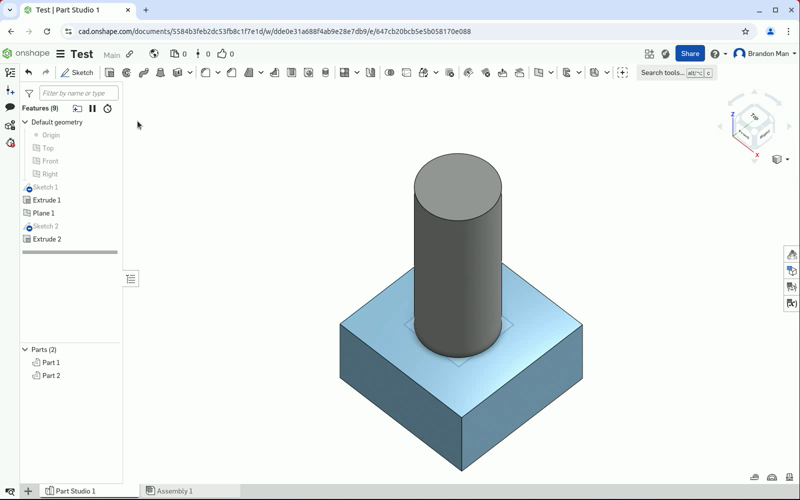
mouse_move(73, 189)
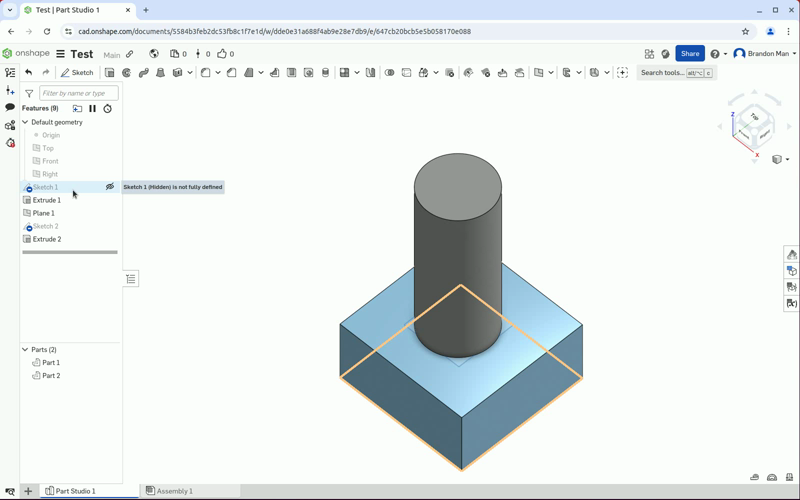
click(73, 189)